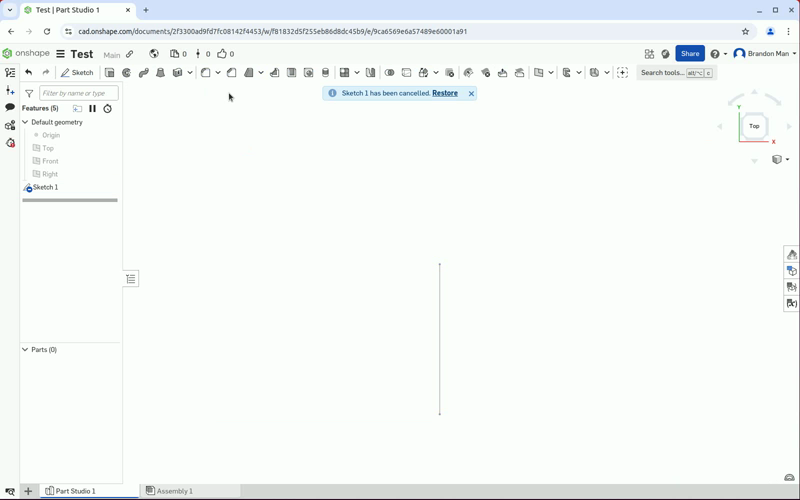
key(shift+h)
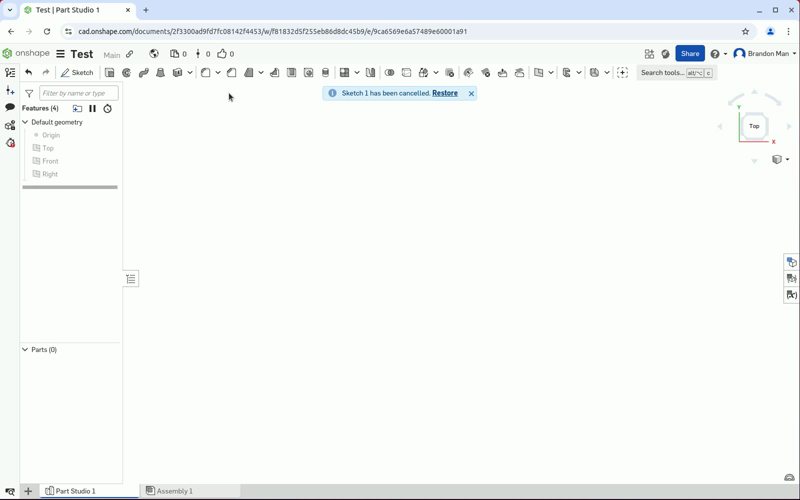
mouse_move(73, 352)
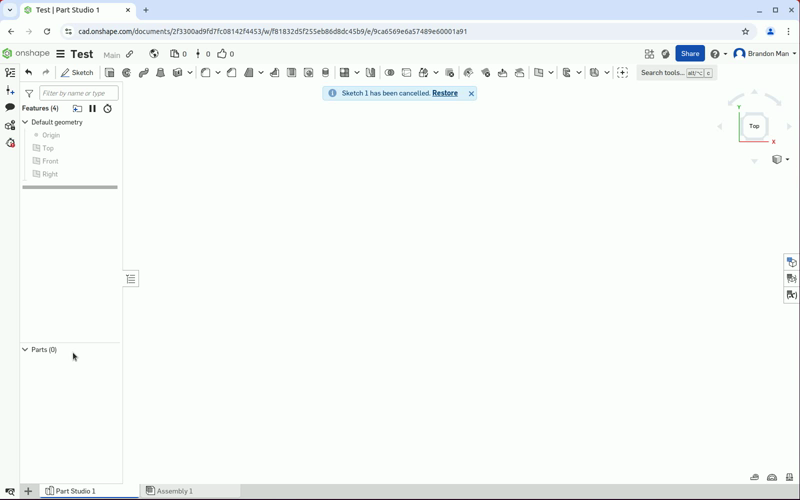
key(y)
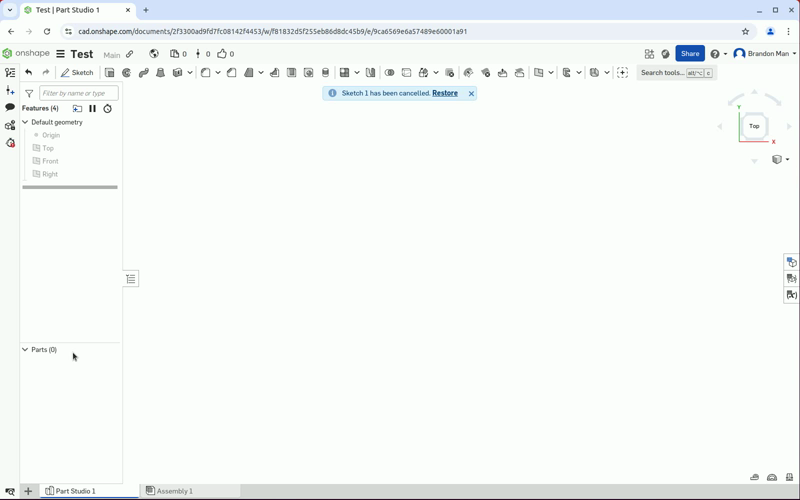
key(shift+p)
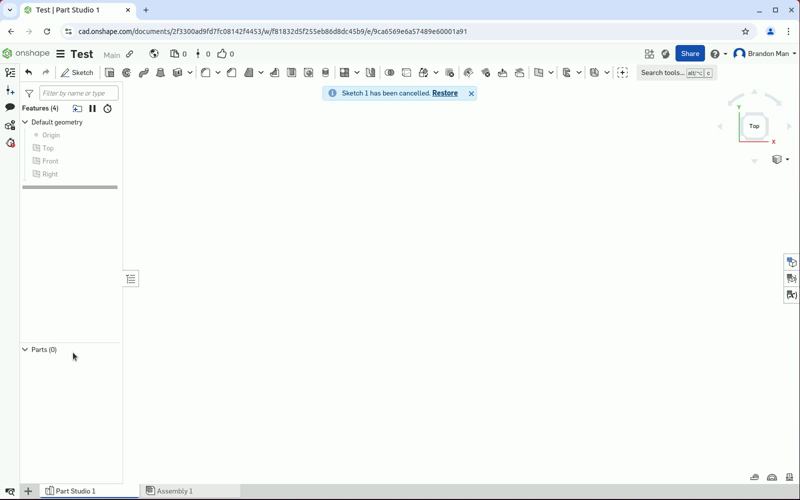
key(space)
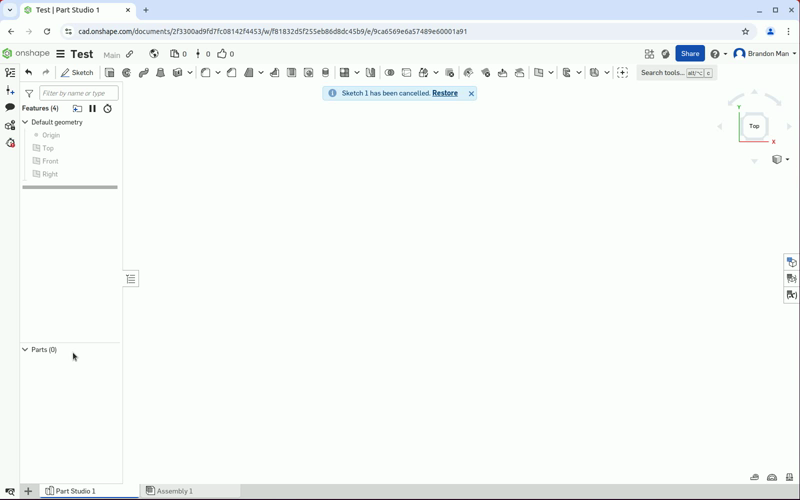
key_down(shift)
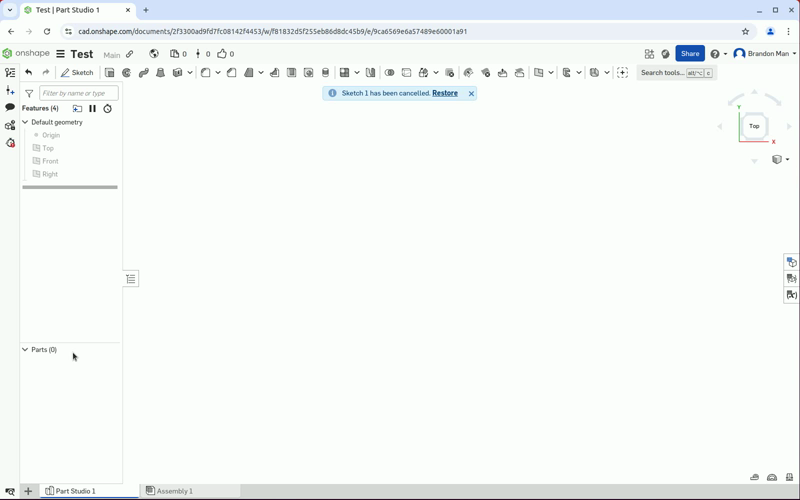
key(up)
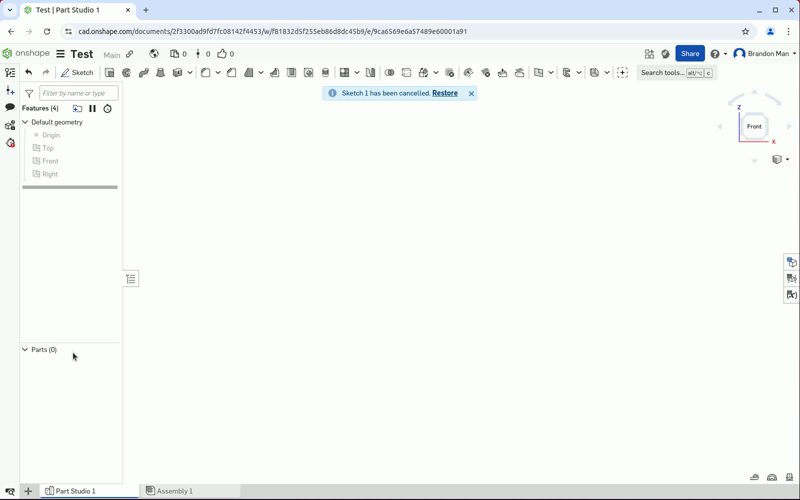
key_up(shift)
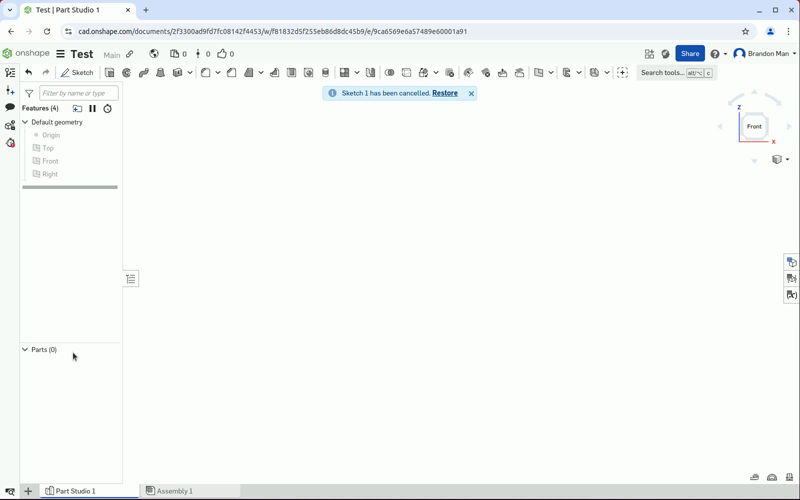
mouse_move(73, 352)
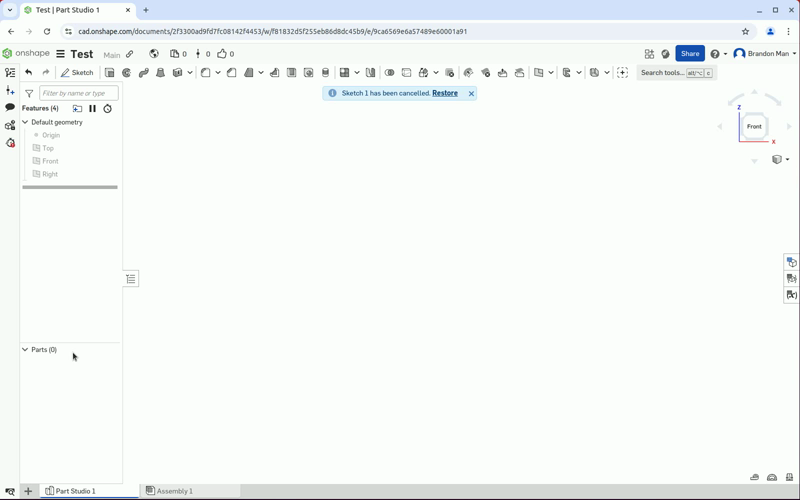
key(shift+y)
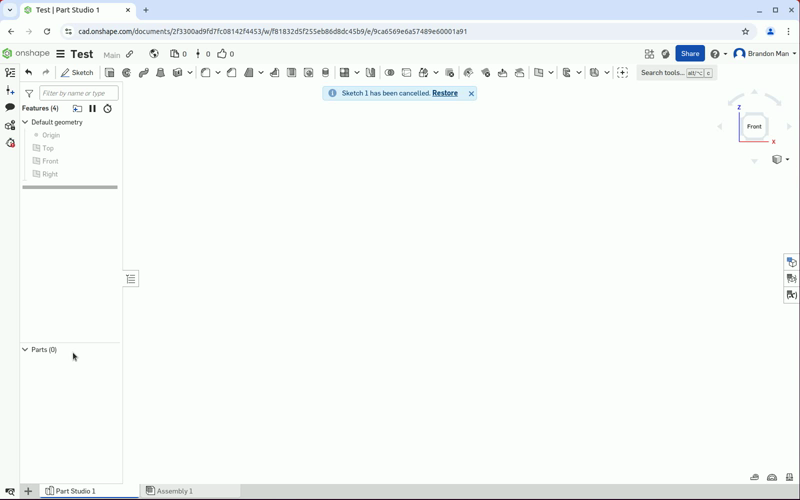
key(shift+s)
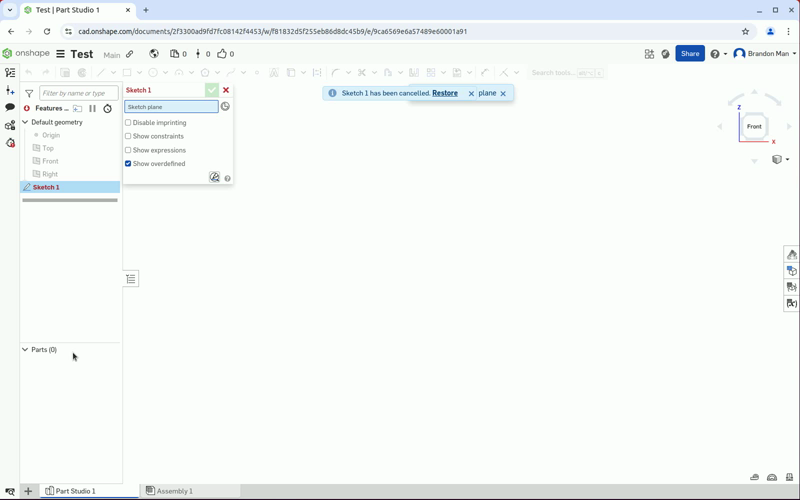
mouse_move(73, 163)
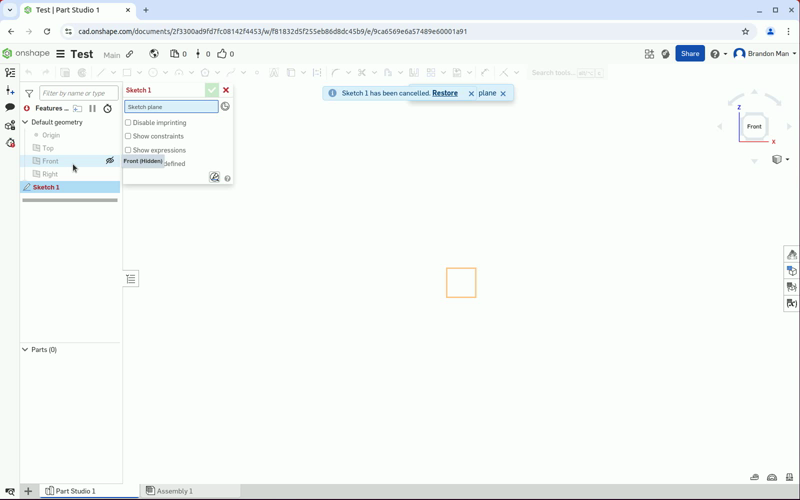
click(73, 163)
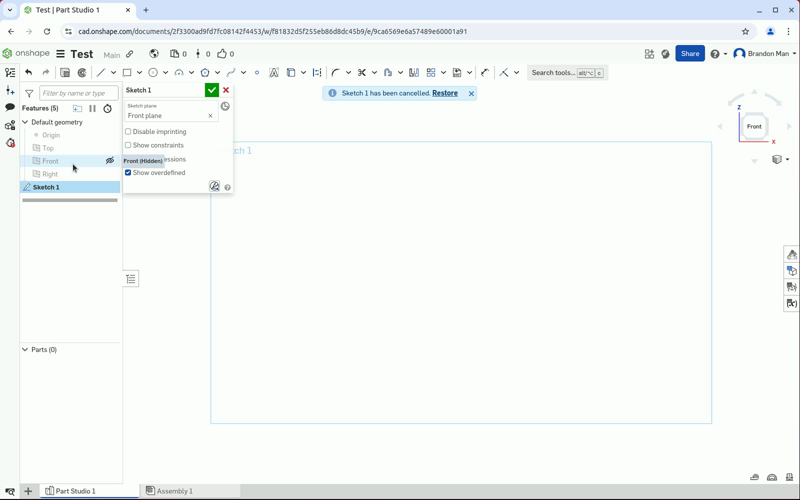
mouse_move(73, 352)
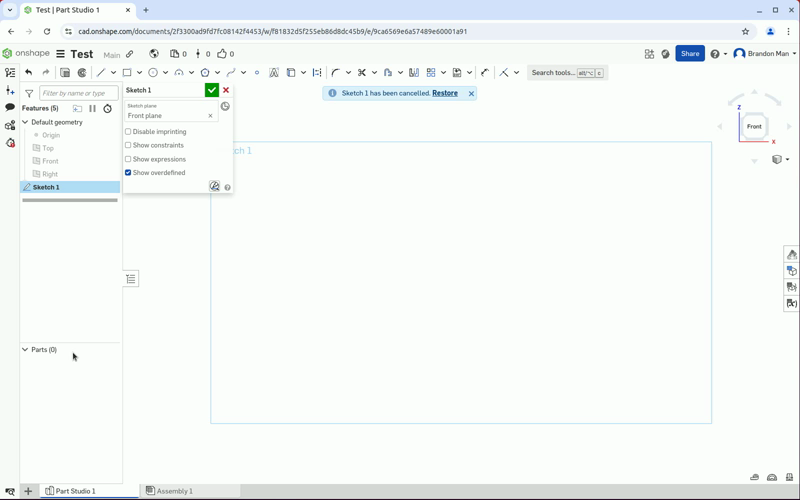
key(y)
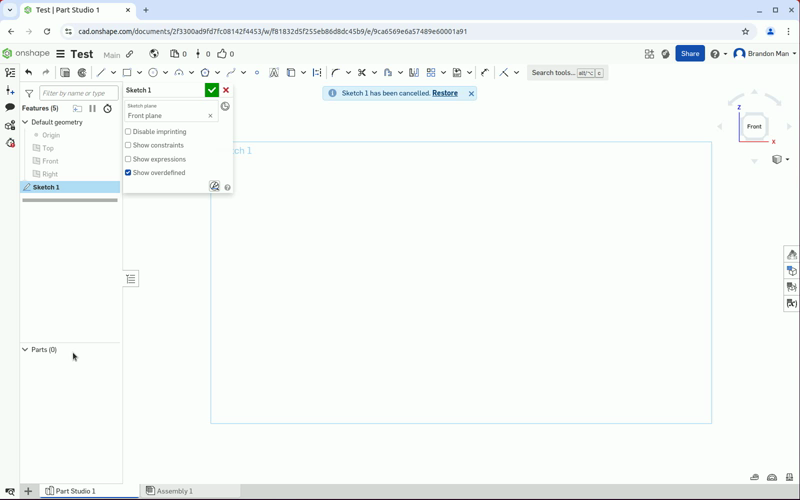
key(a)
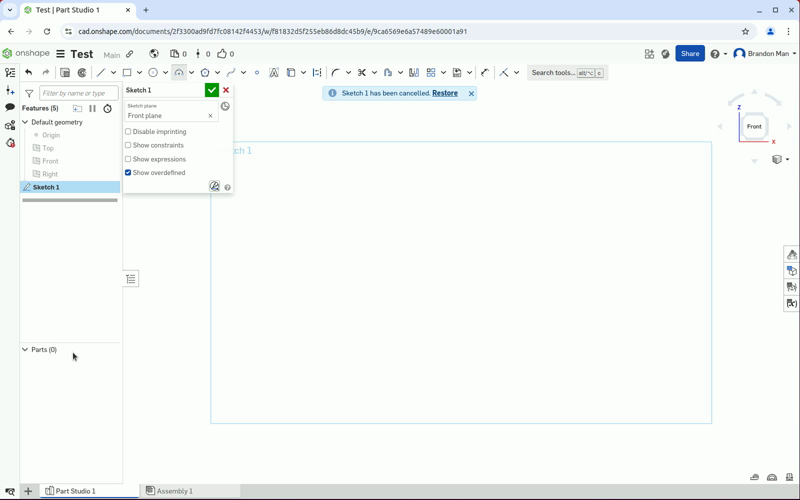
key_down(shift)
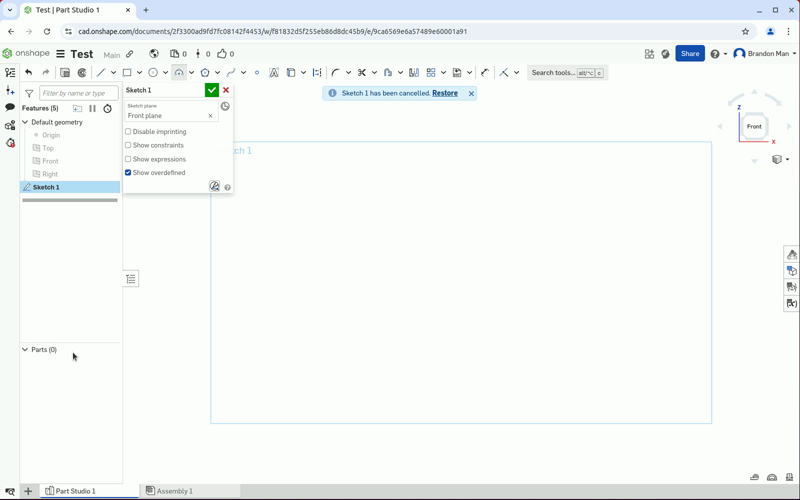
mouse_move(383, 362)
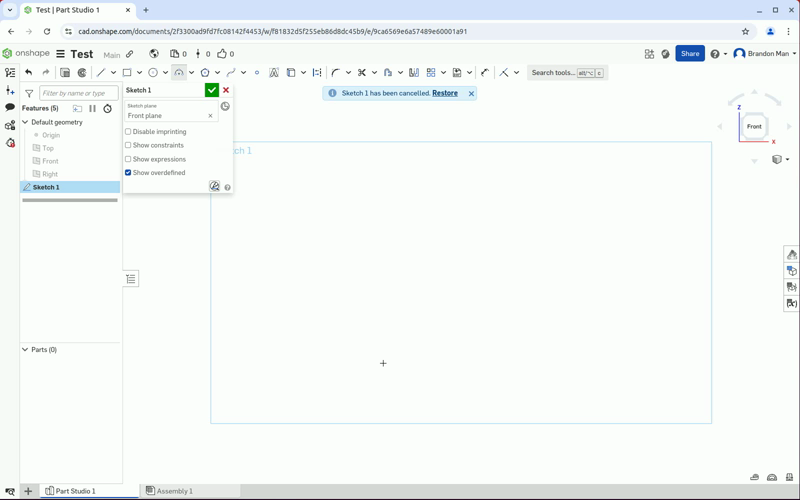
click(383, 362)
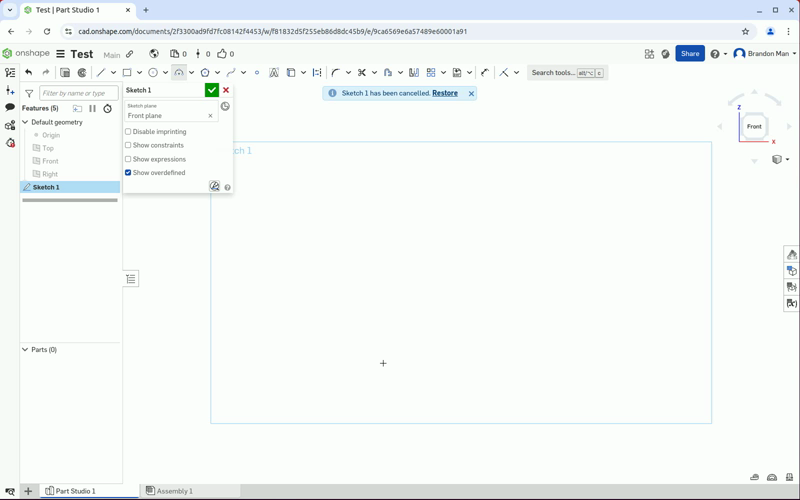
key_up(shift)
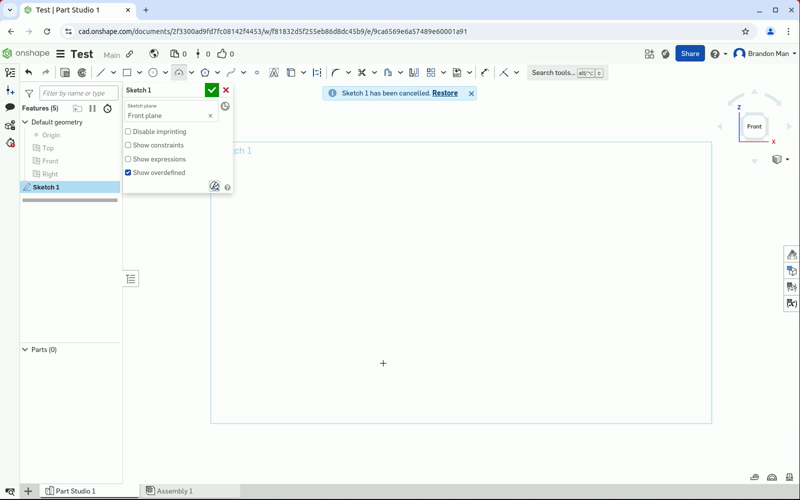
key_down(shift)
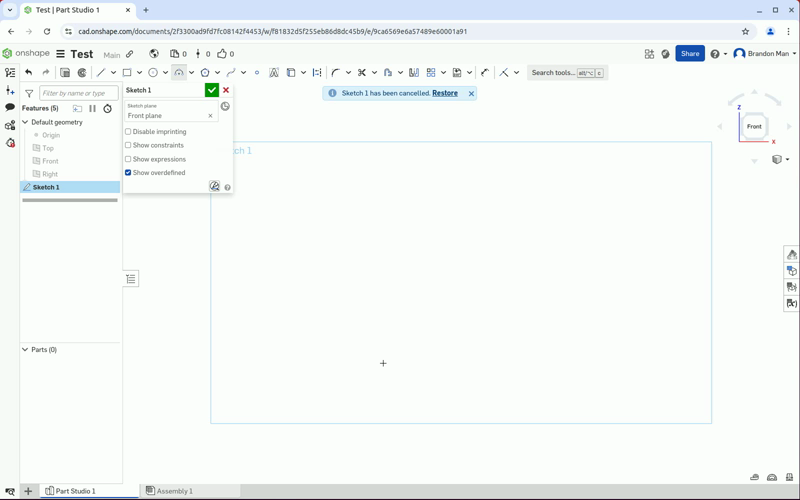
mouse_move(403, 395)
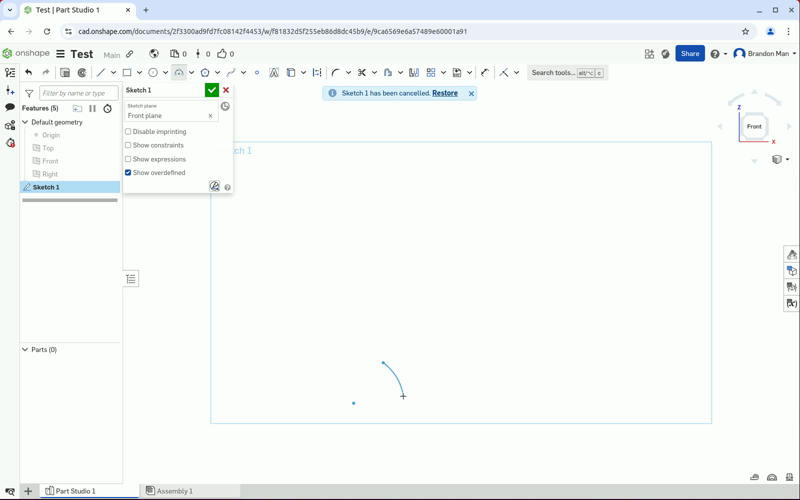
click(403, 395)
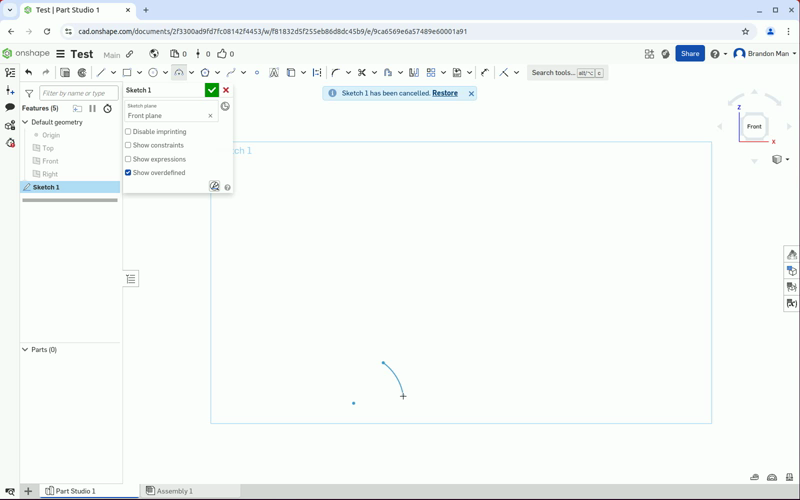
mouse_move(383, 384)
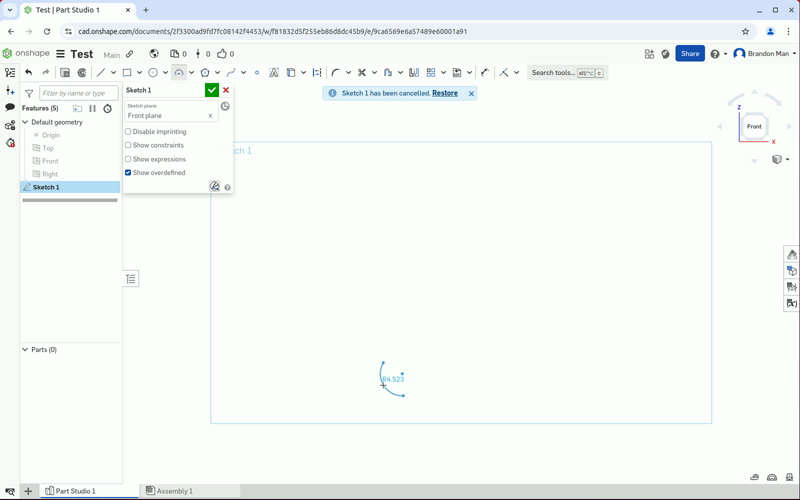
click(383, 384)
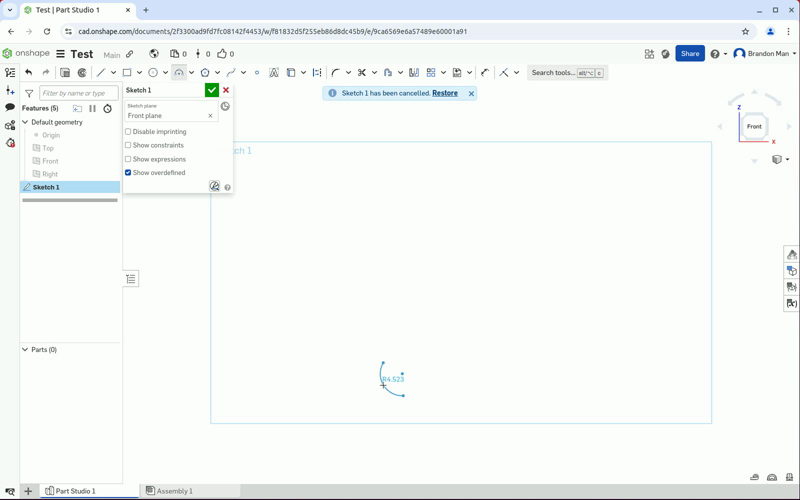
key_up(shift)
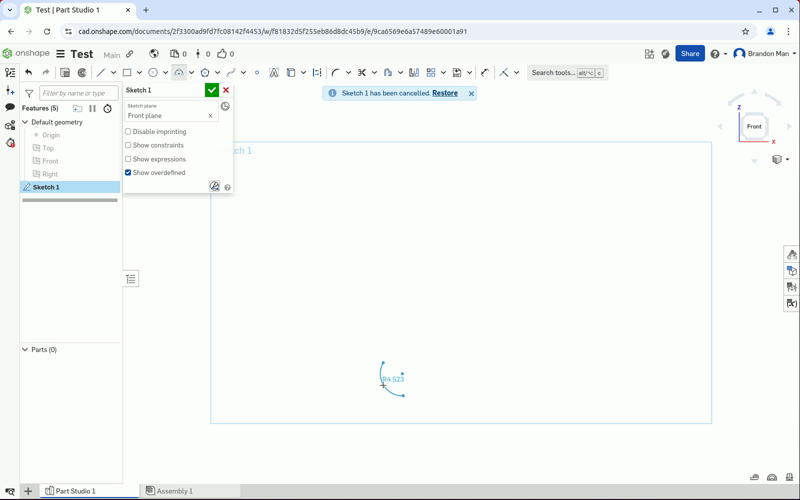
key(esc)
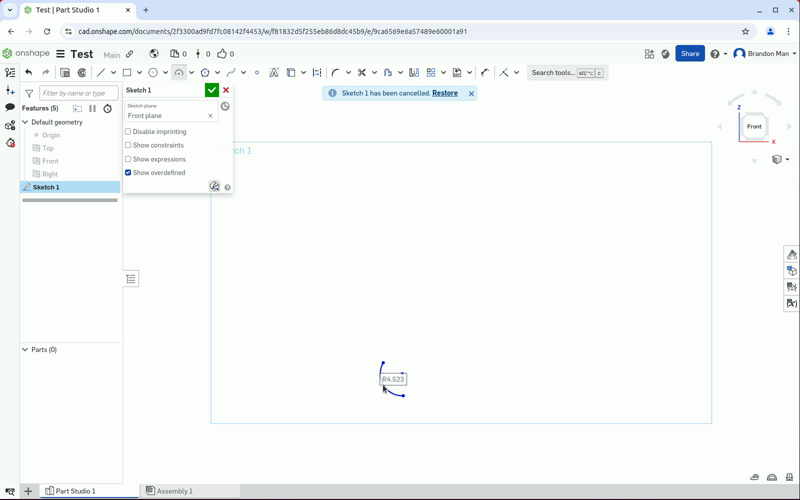
key(l)
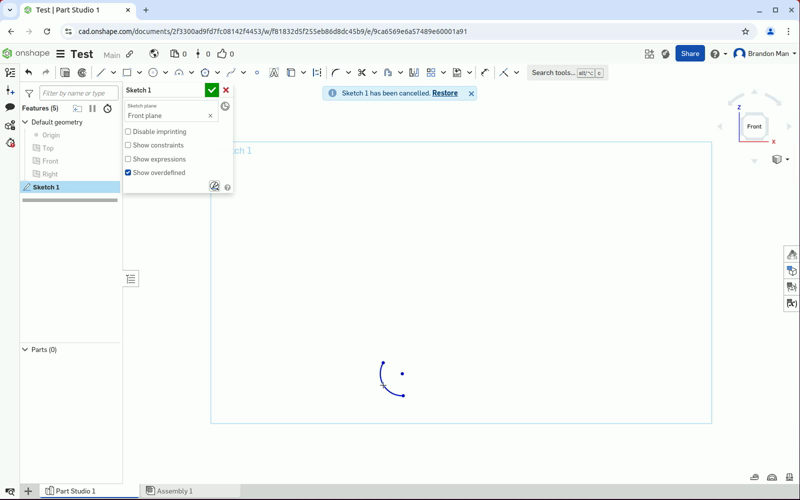
mouse_move(403, 395)
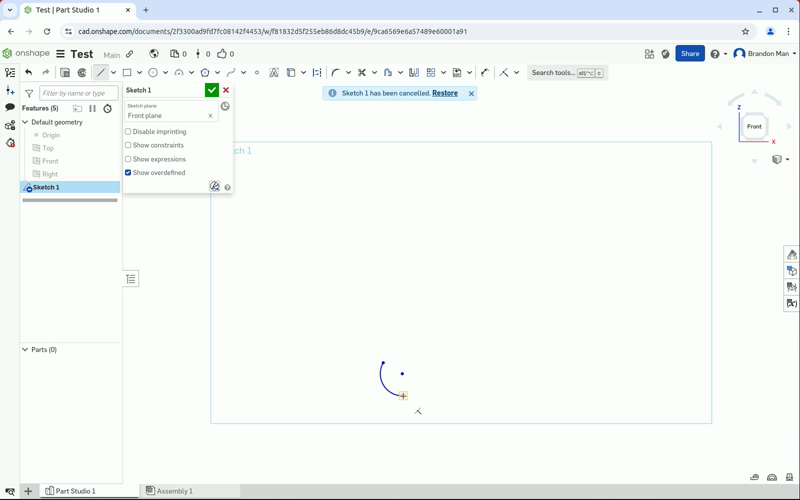
click(403, 395)
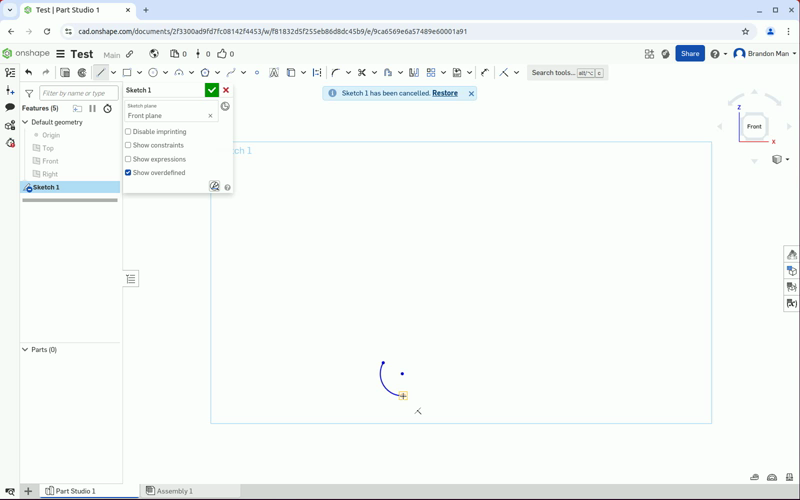
key_down(shift)
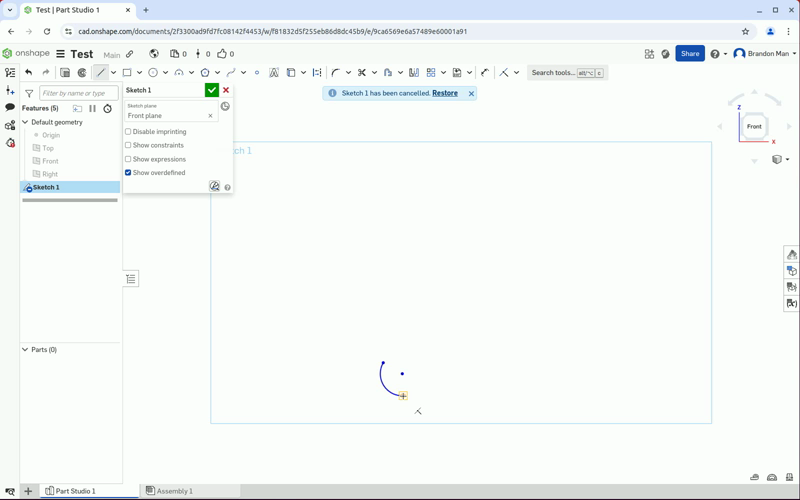
mouse_move(519, 395)
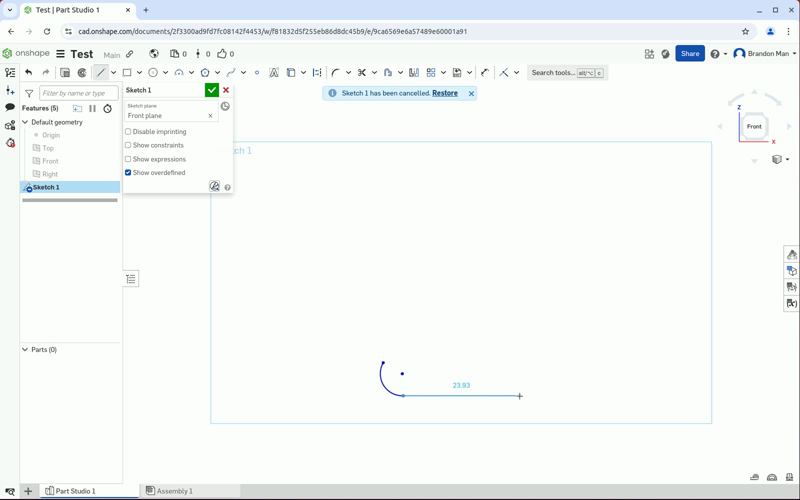
click(519, 395)
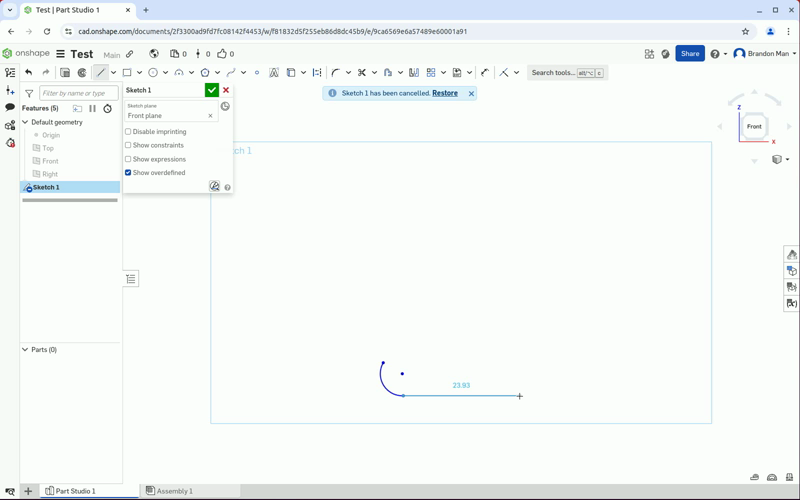
key_up(shift)
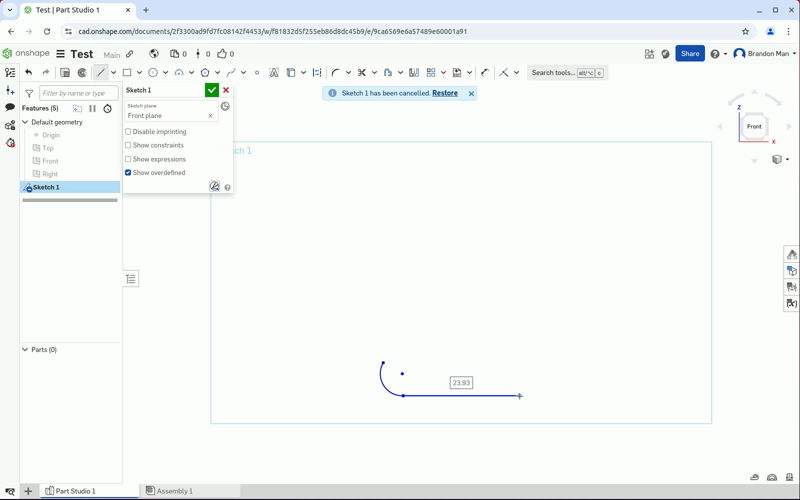
key(esc)
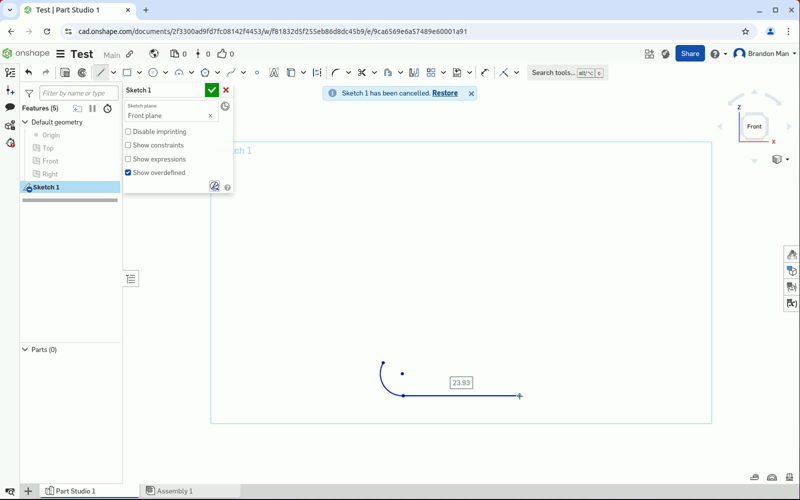
key(a)
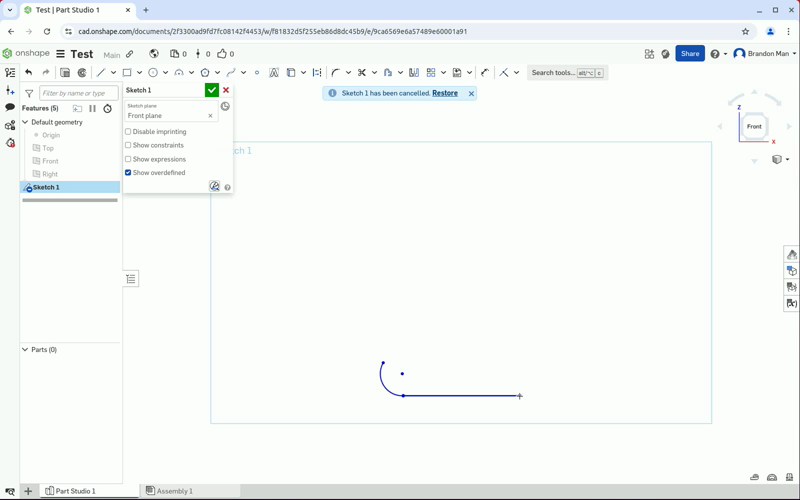
mouse_move(519, 395)
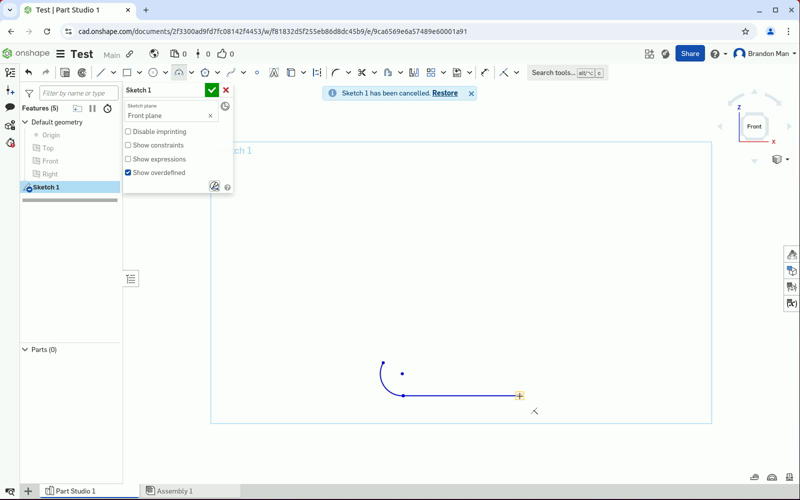
click(519, 395)
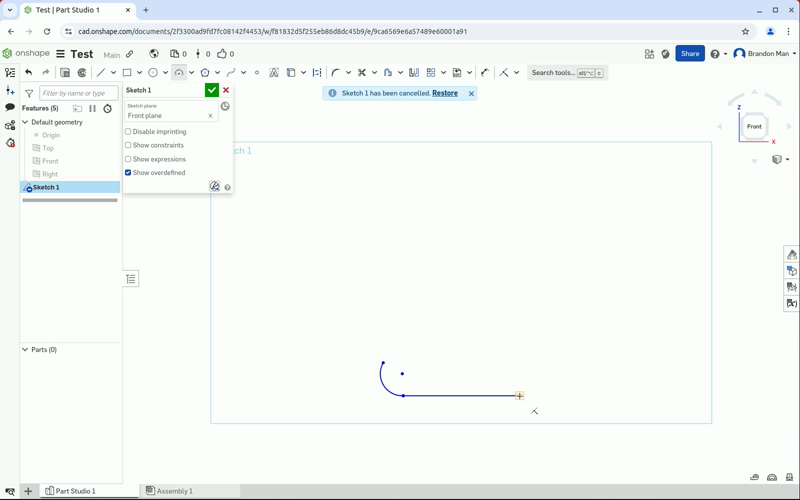
key_down(shift)
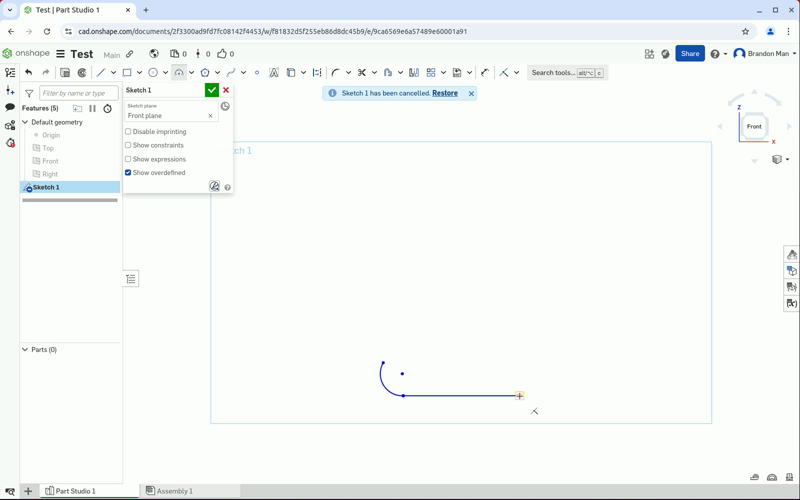
mouse_move(537, 362)
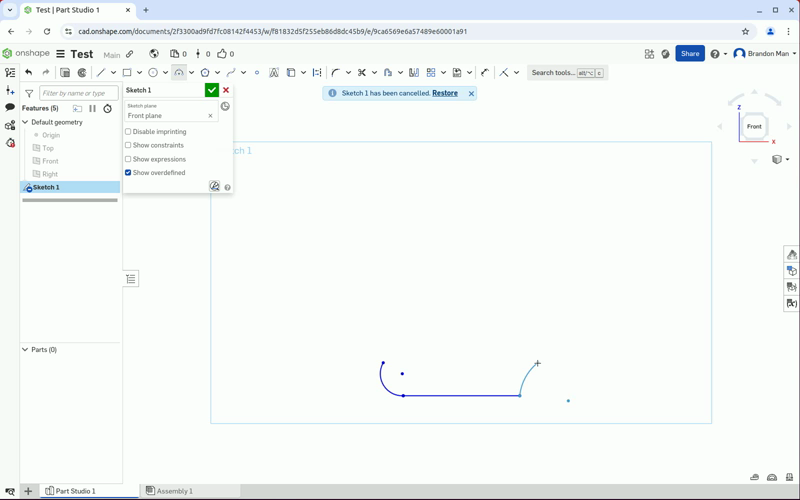
click(537, 362)
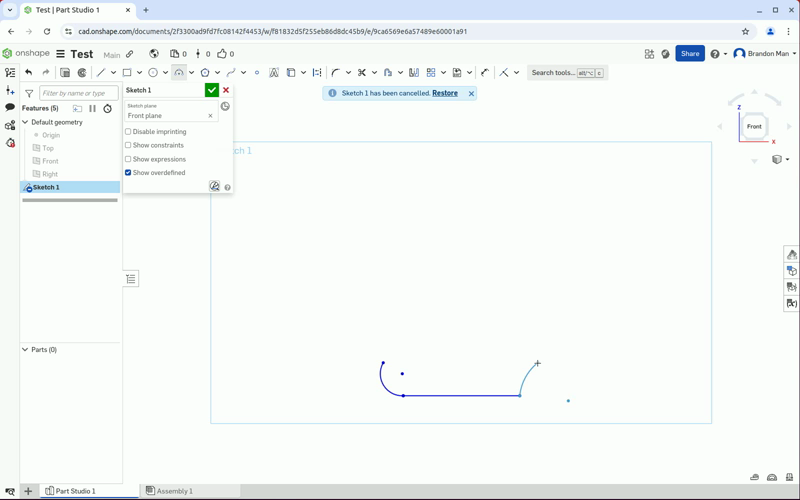
mouse_move(538, 384)
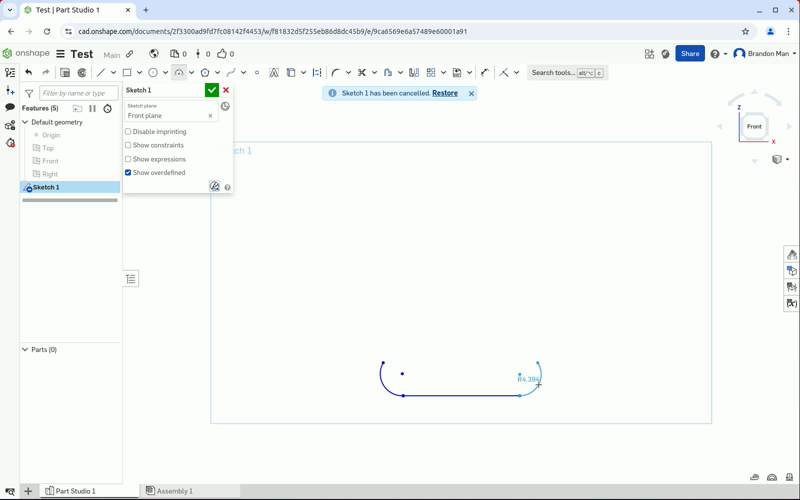
click(538, 384)
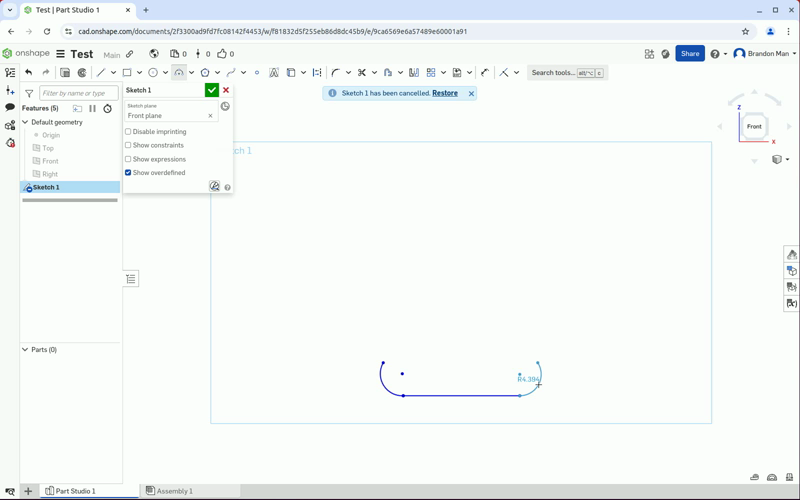
key_up(shift)
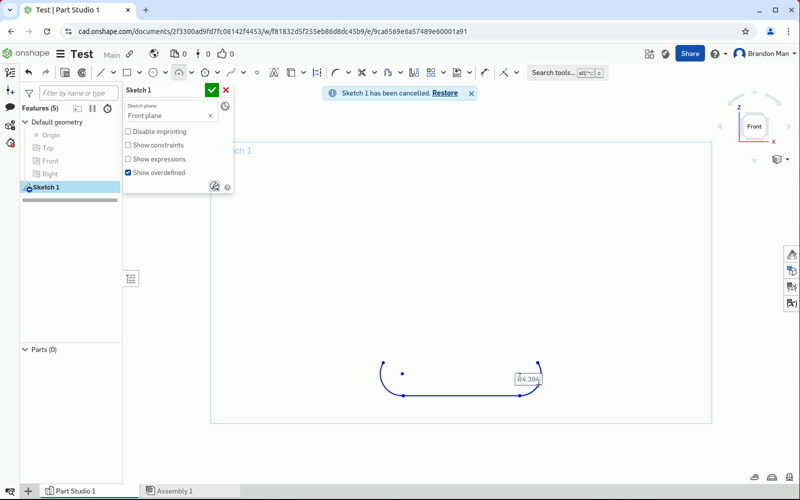
key(esc)
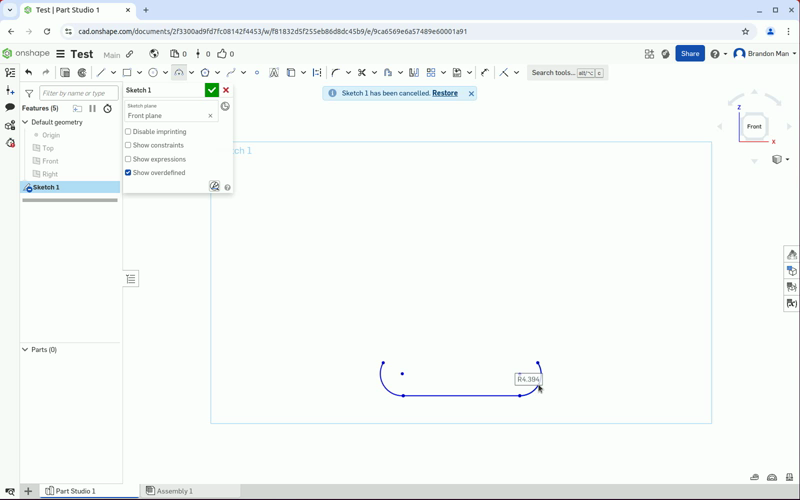
key(l)
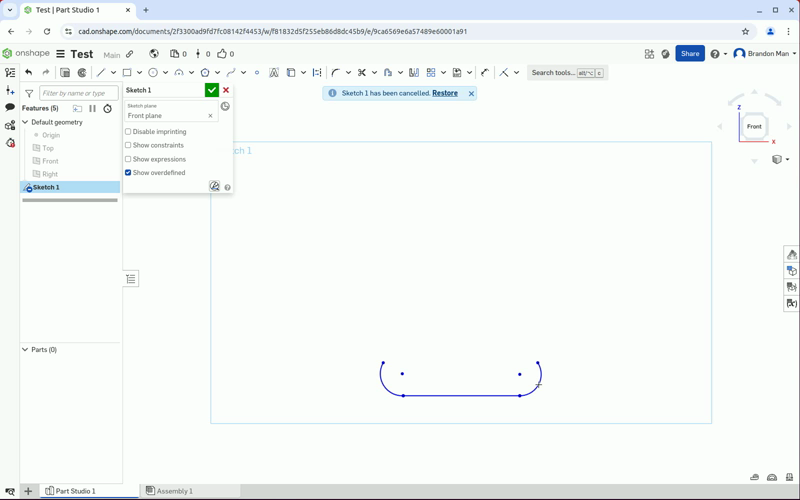
mouse_move(537, 362)
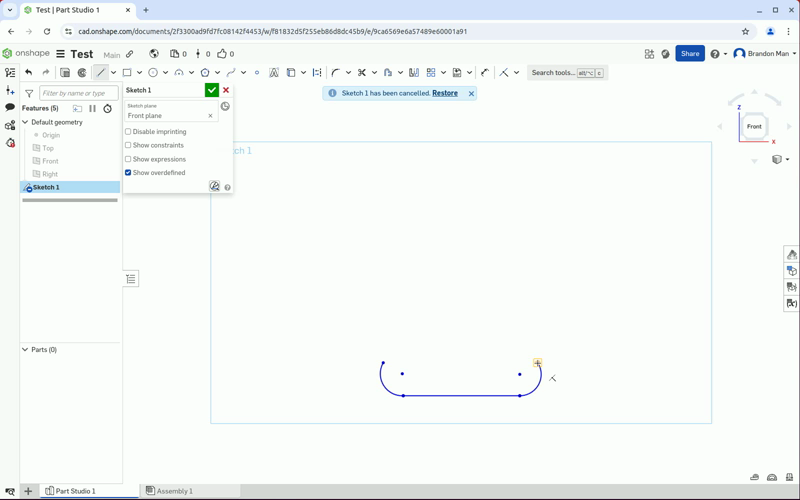
click(537, 362)
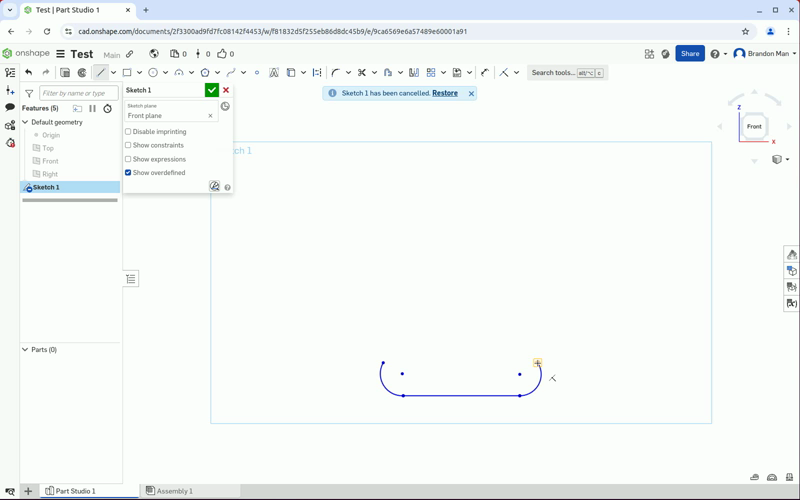
key_down(shift)
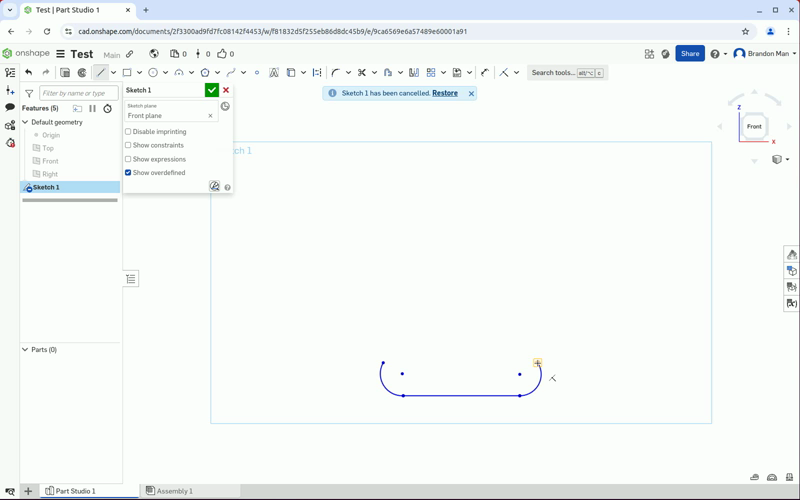
mouse_move(479, 261)
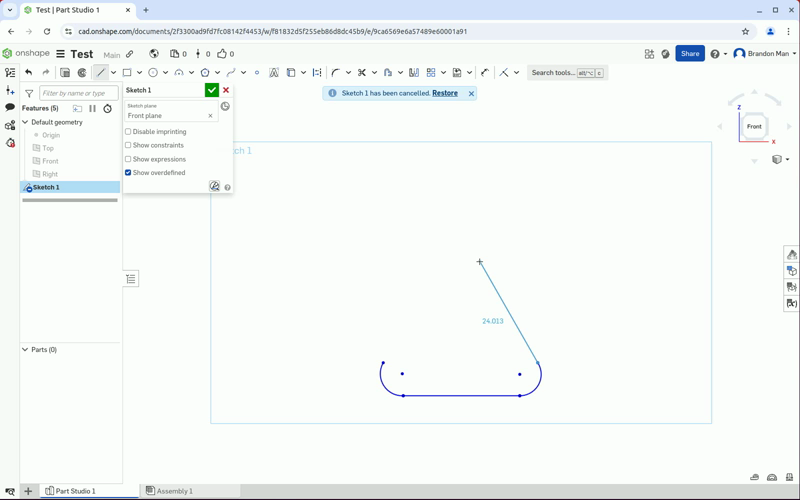
click(479, 261)
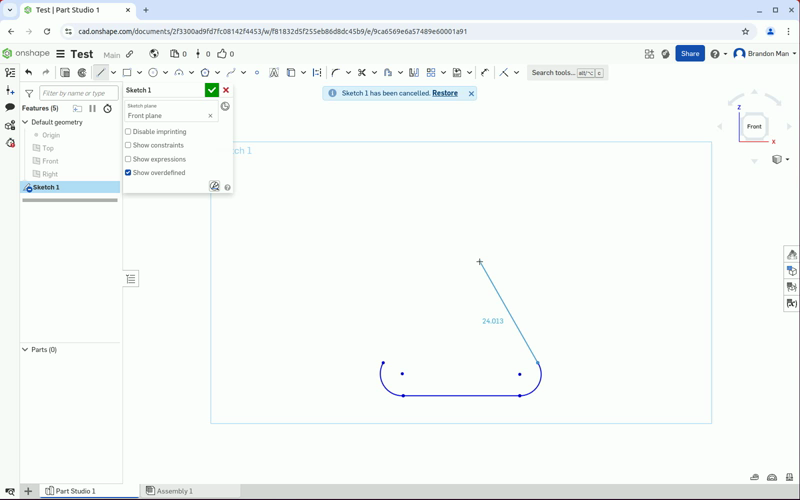
key_up(shift)
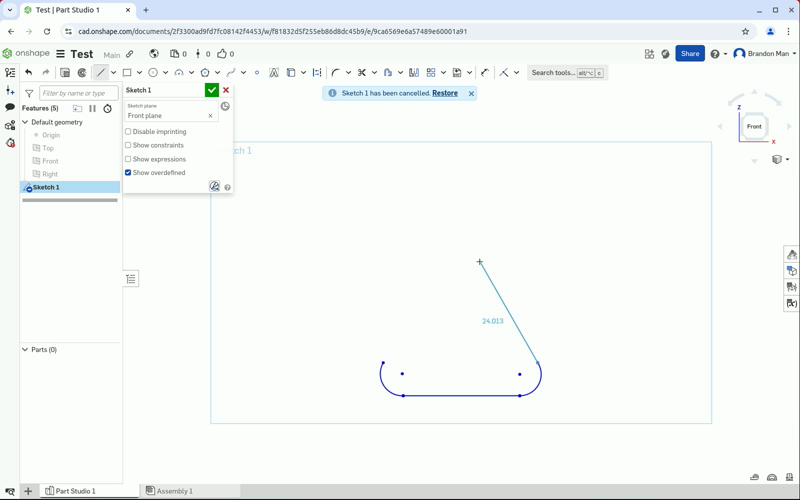
key(esc)
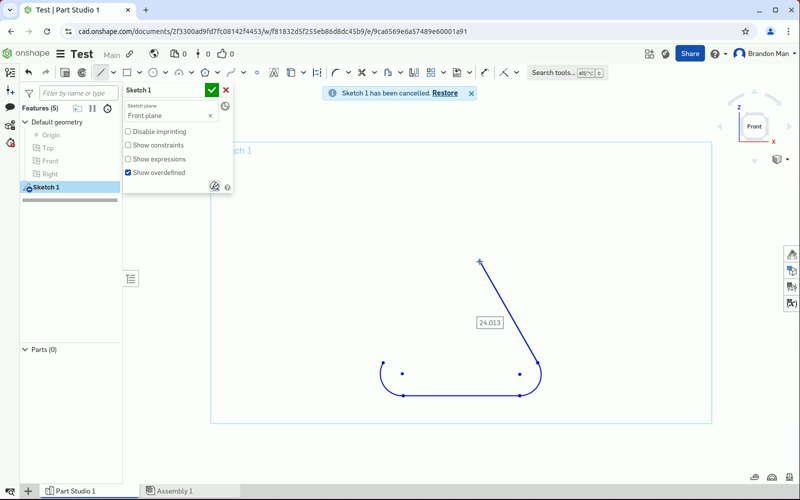
key(a)
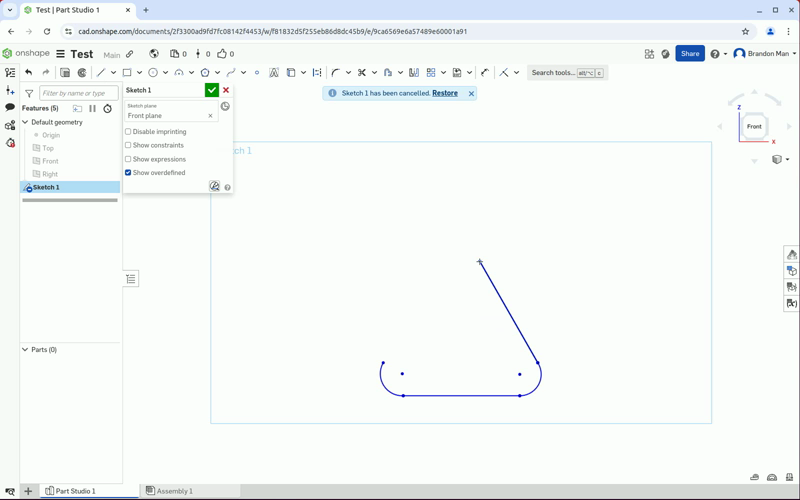
mouse_move(479, 261)
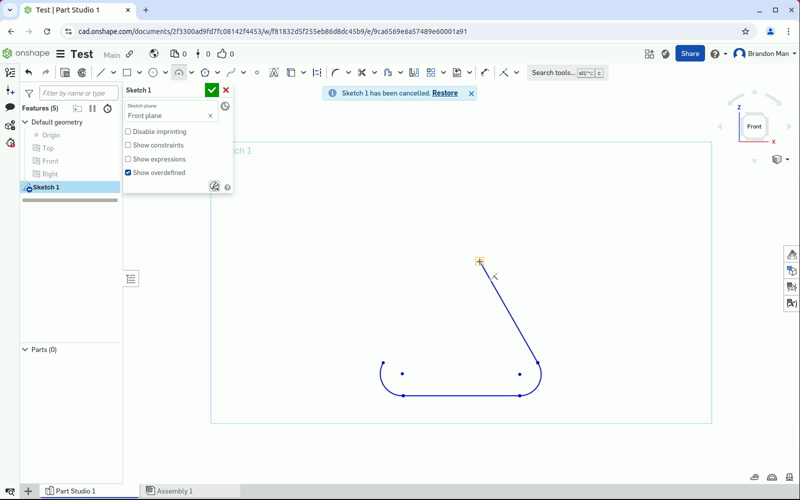
click(479, 261)
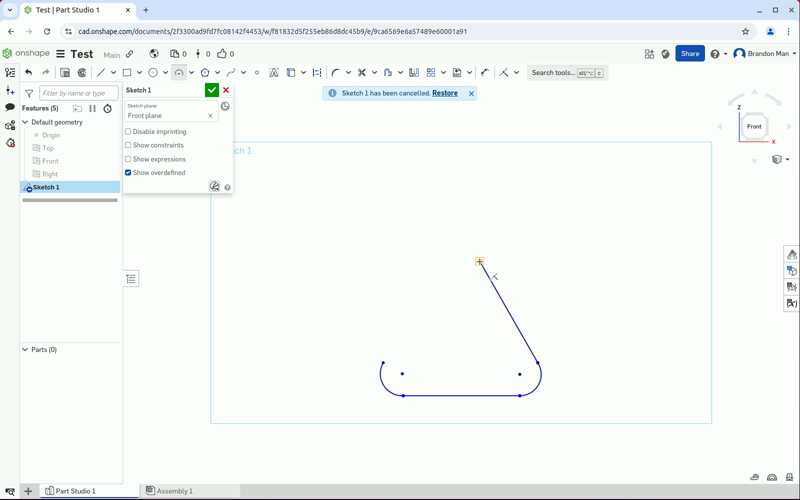
key_down(shift)
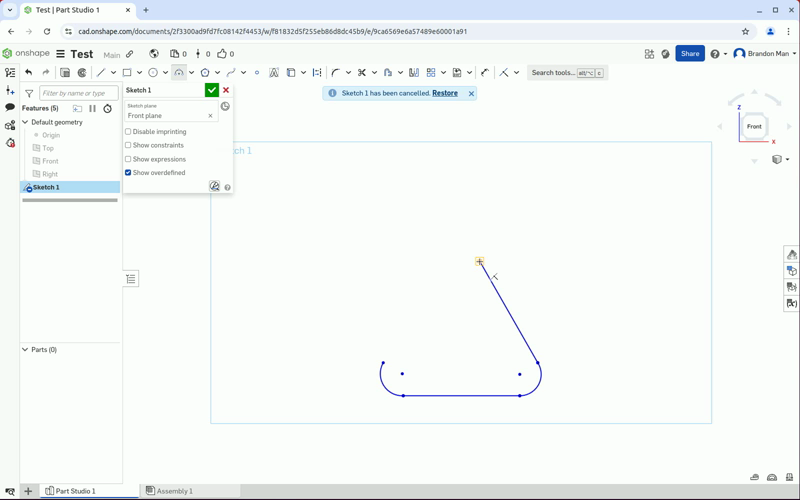
mouse_move(441, 261)
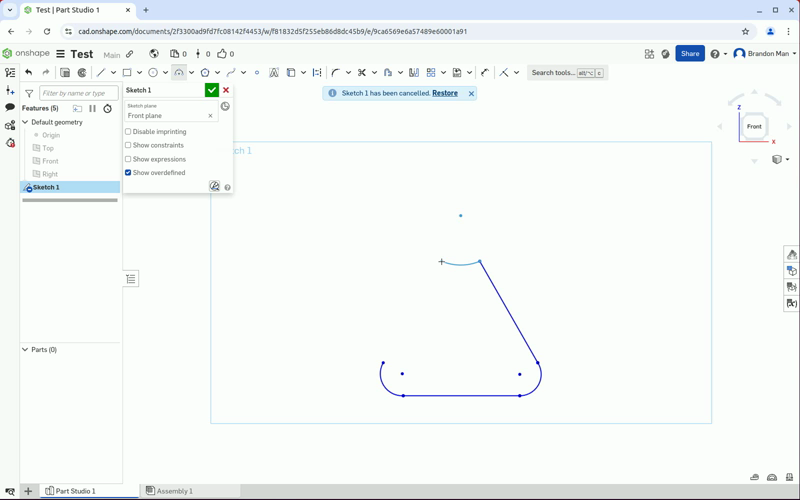
click(441, 261)
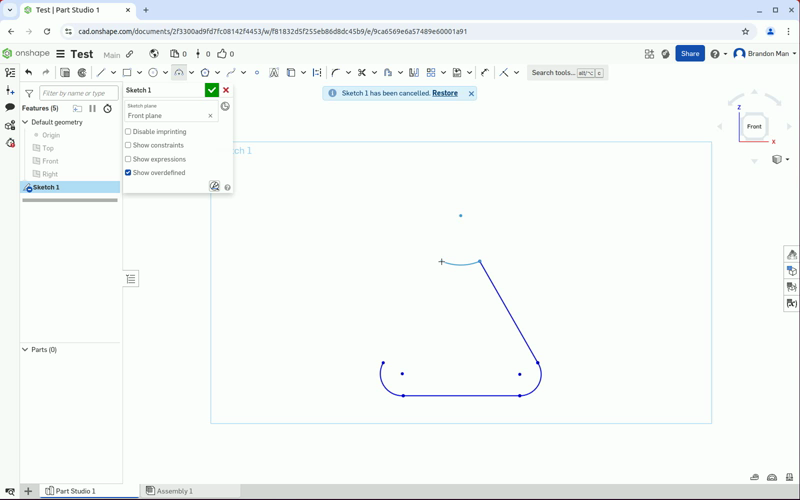
mouse_move(460, 250)
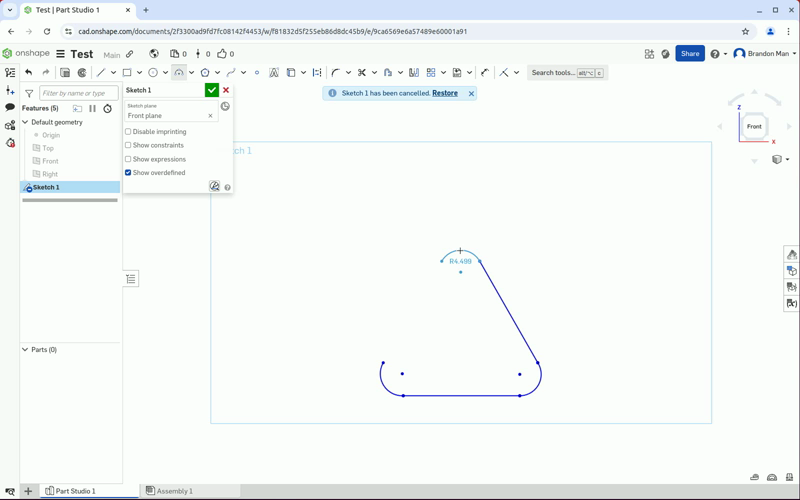
click(460, 250)
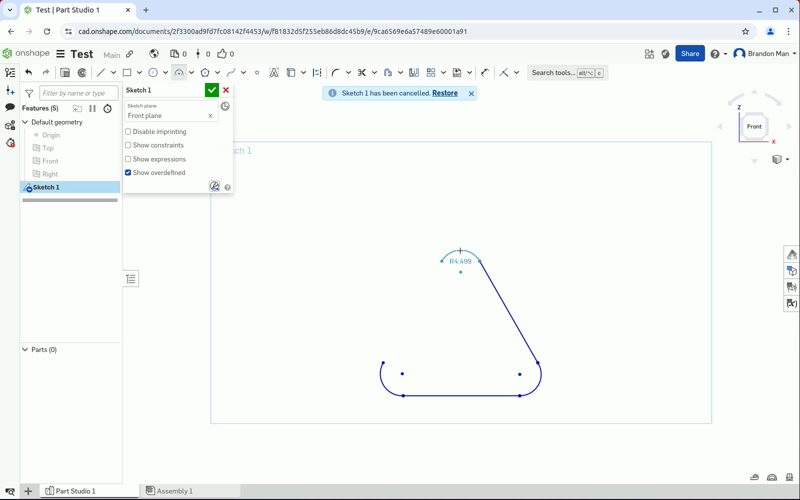
key_up(shift)
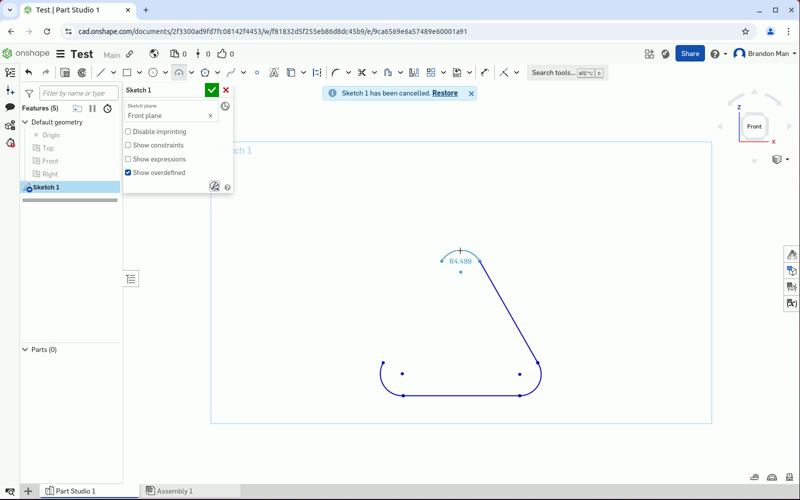
key(esc)
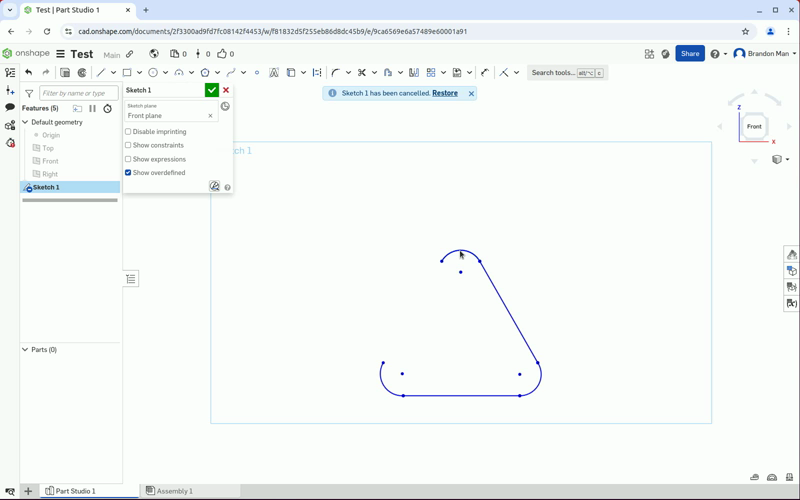
key(l)
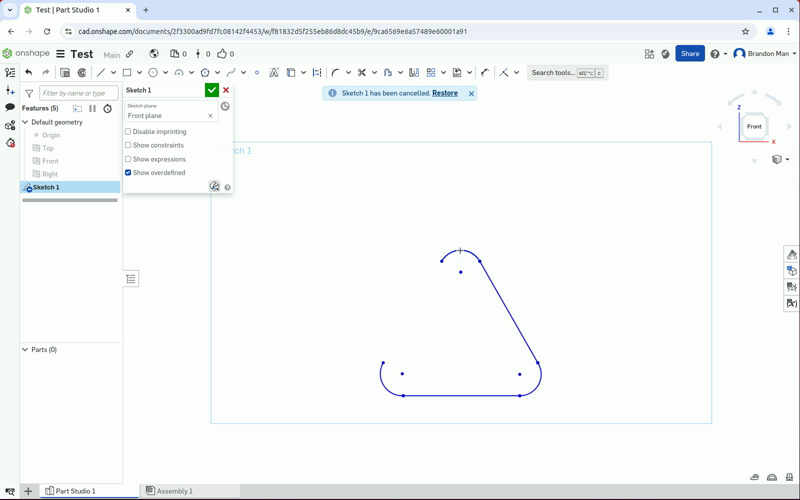
mouse_move(441, 261)
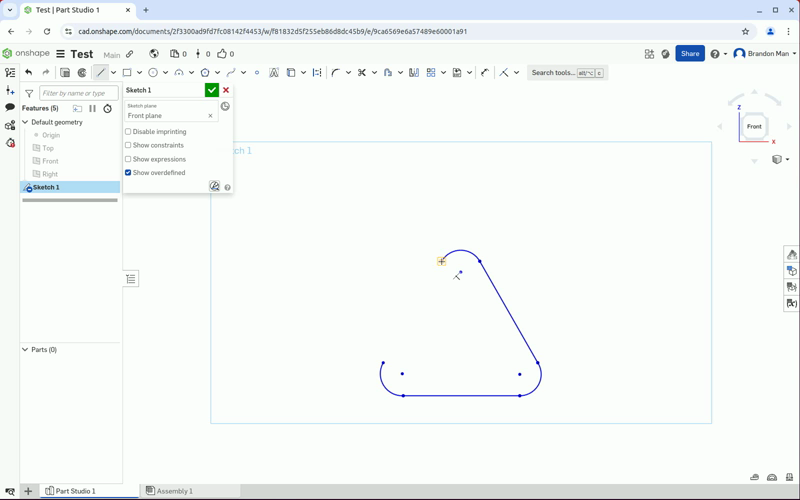
click(441, 261)
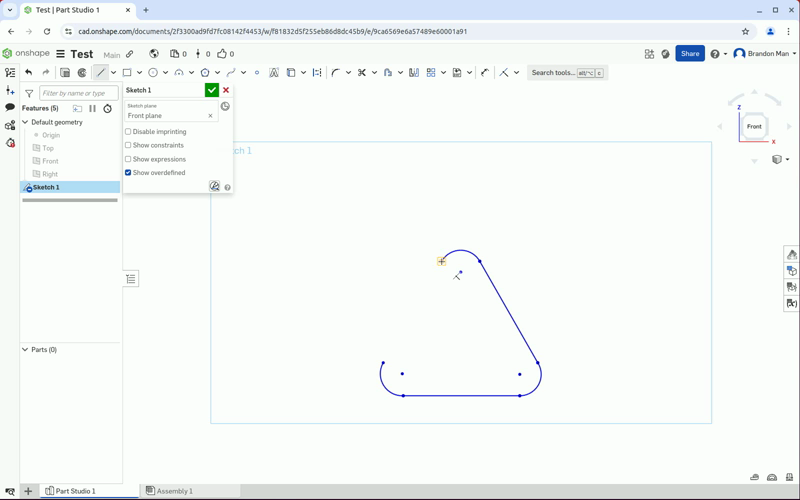
key_down(shift)
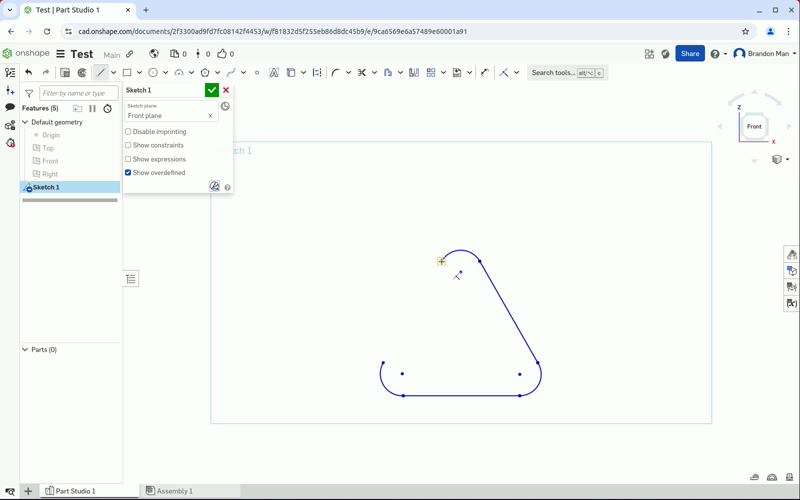
mouse_move(383, 362)
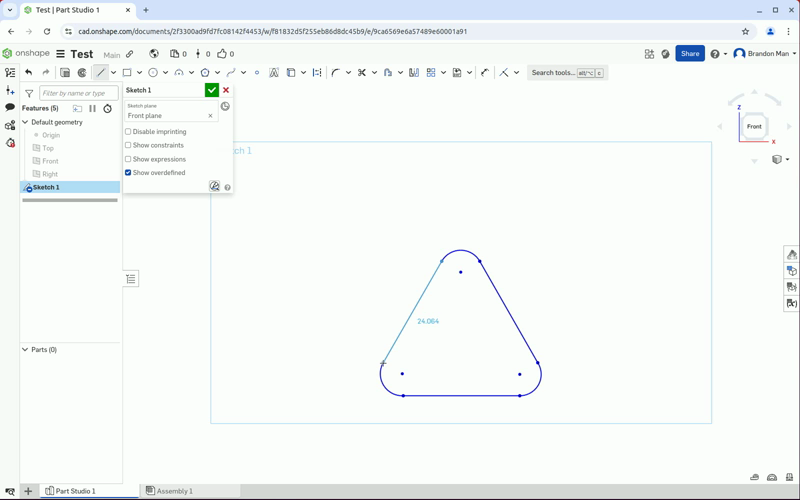
key_up(shift)
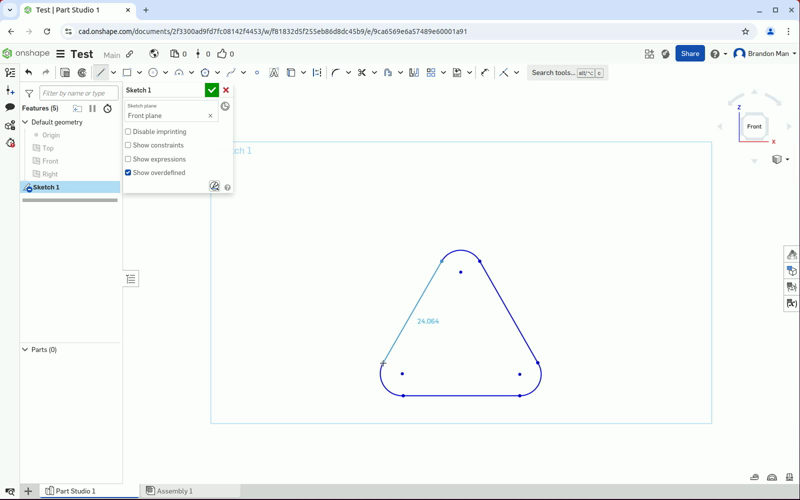
click(383, 362)
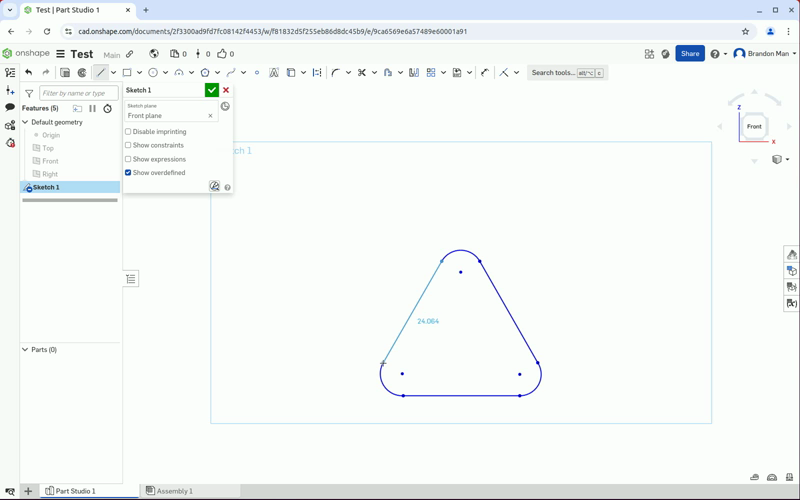
key(esc)
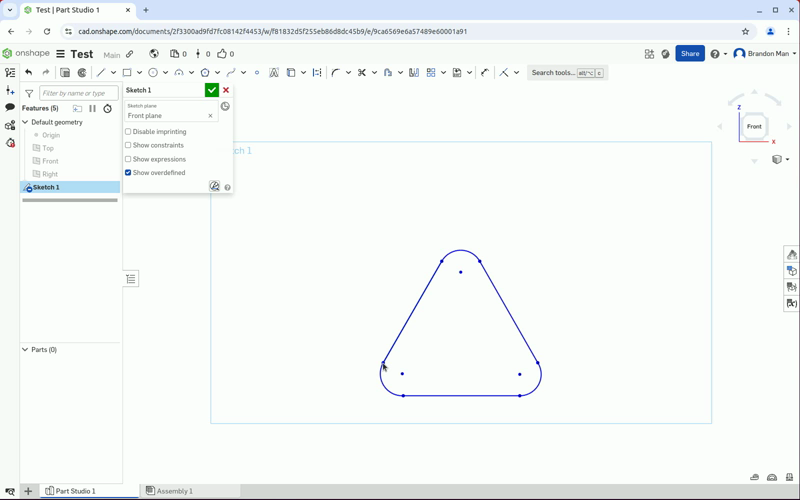
mouse_move(522, 357)
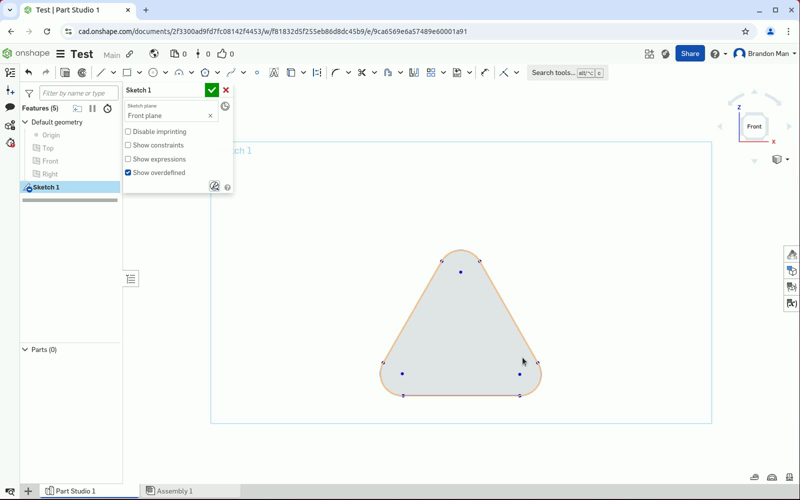
click(522, 357)
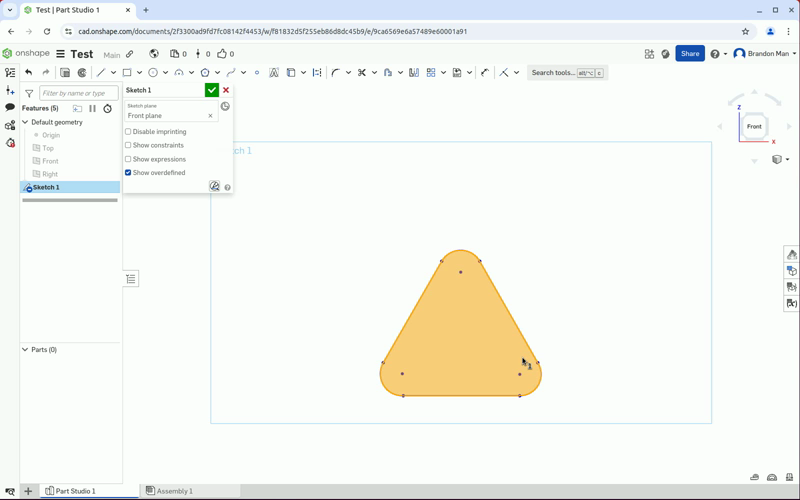
mouse_move(73, 352)
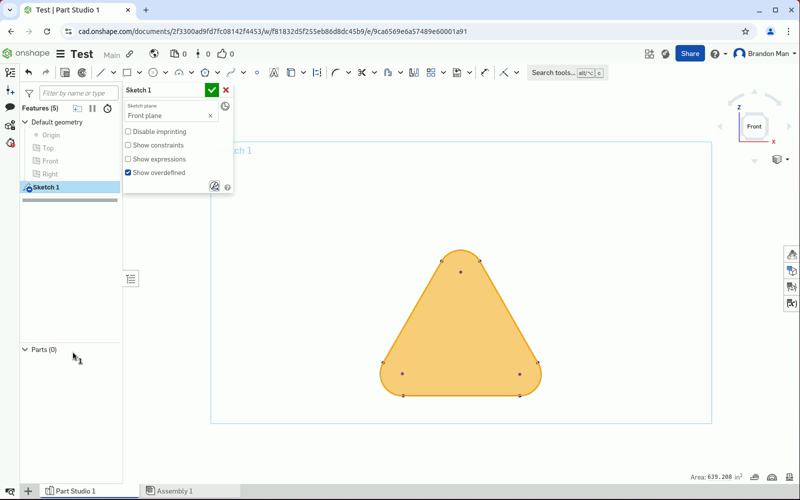
key(shift+y)
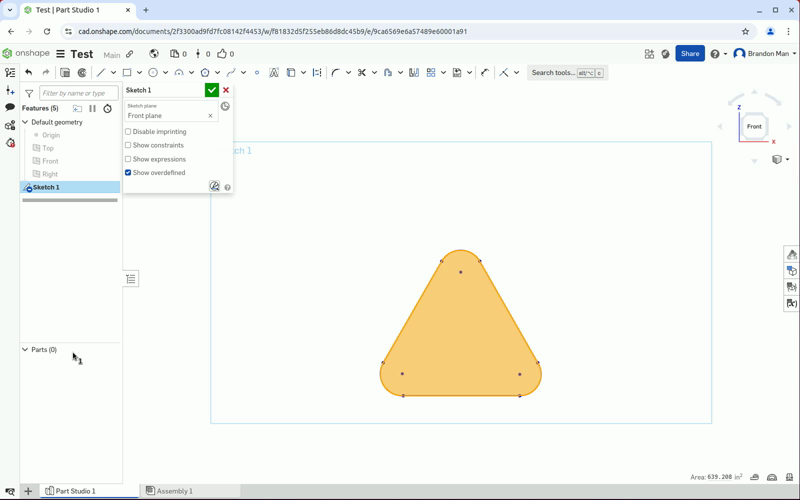
key(shift+e)
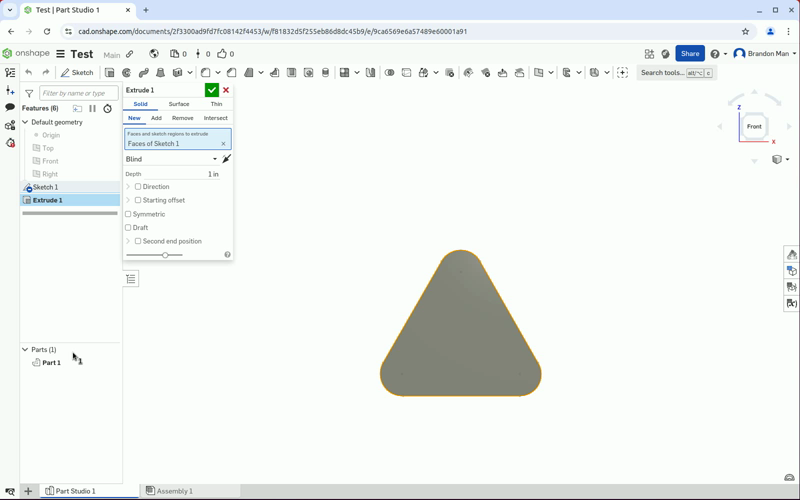
mouse_move(143, 106)
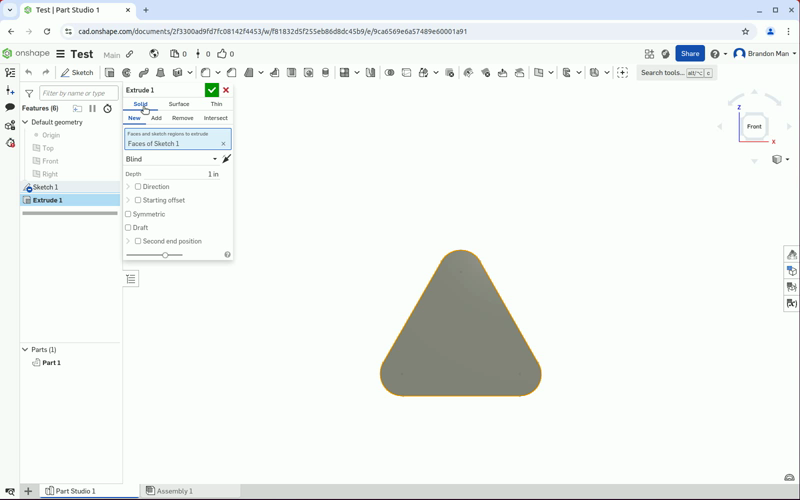
click(143, 106)
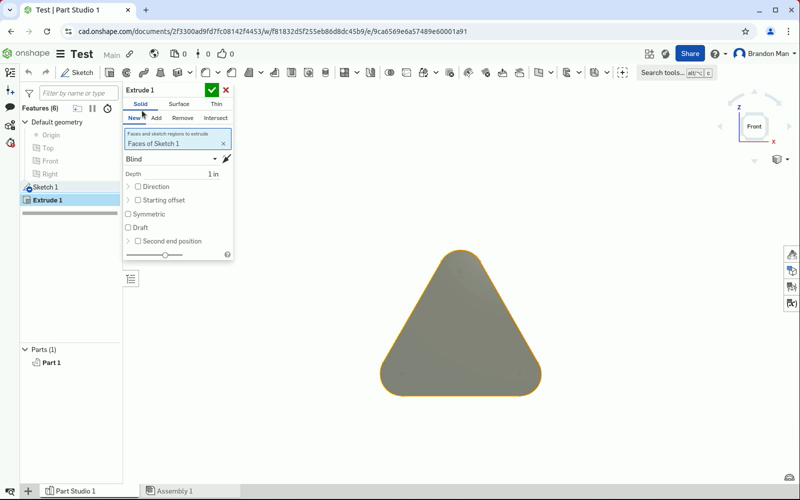
mouse_move(137, 120)
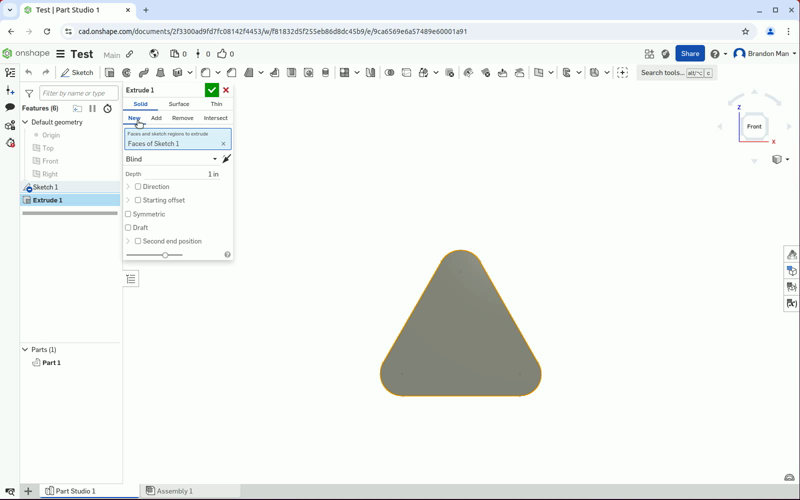
click(137, 120)
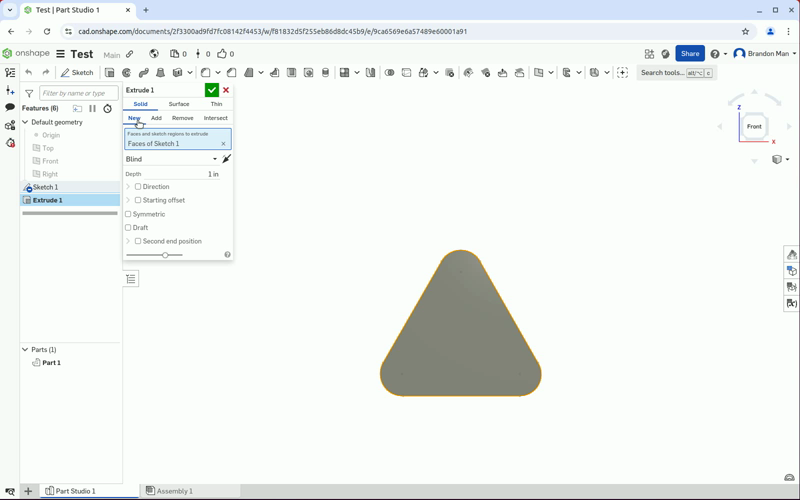
key(tab, 4)
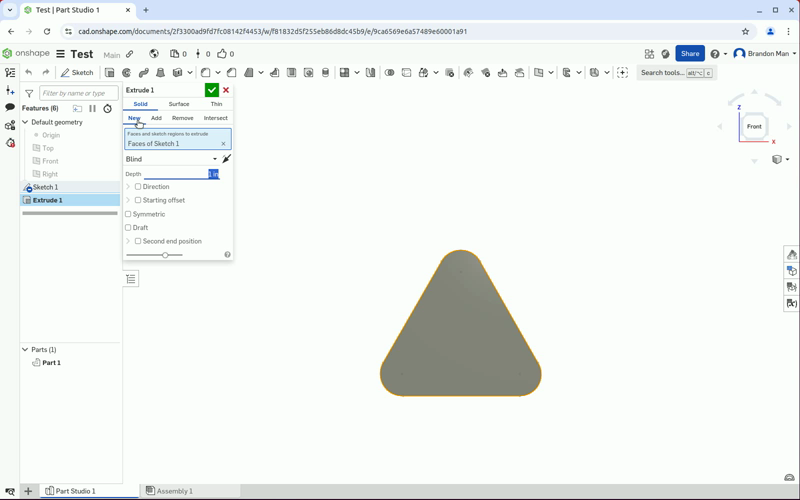
text(5.777)
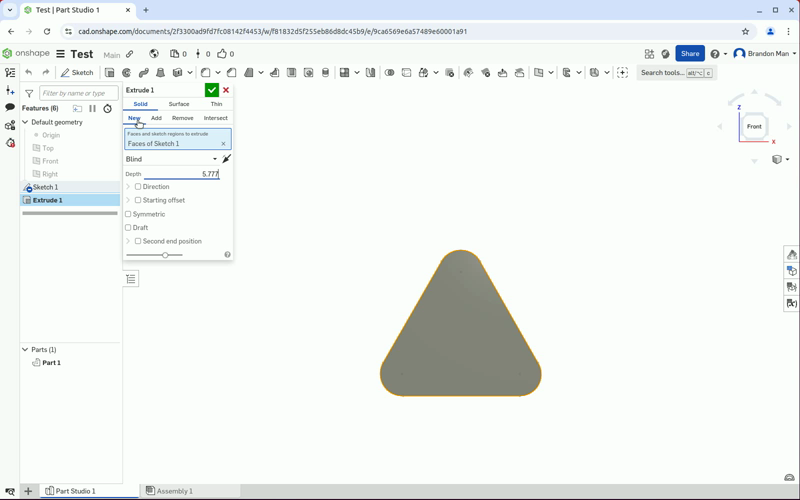
key(enter)
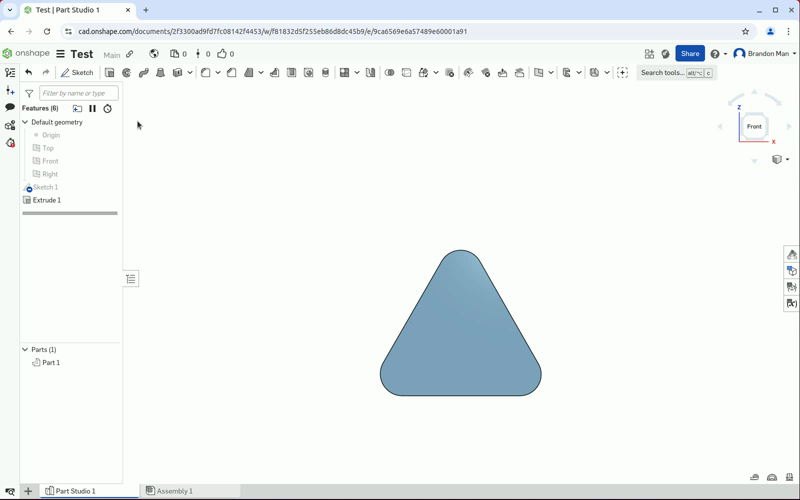
key(shift+h)
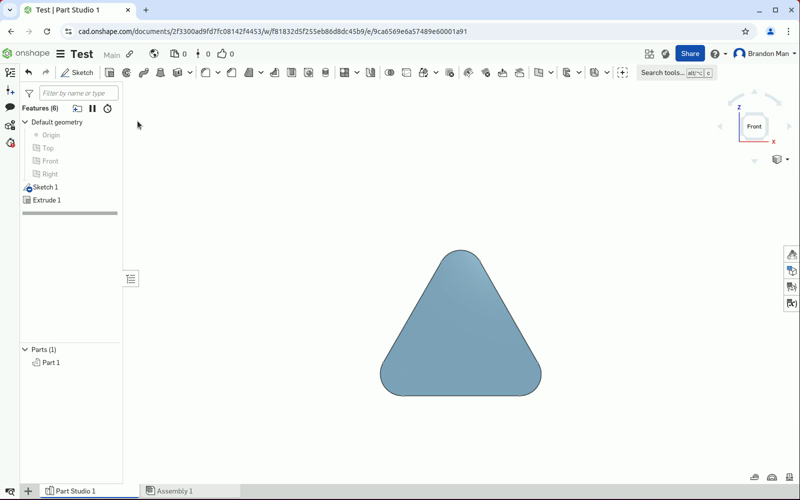
key(shift+h)
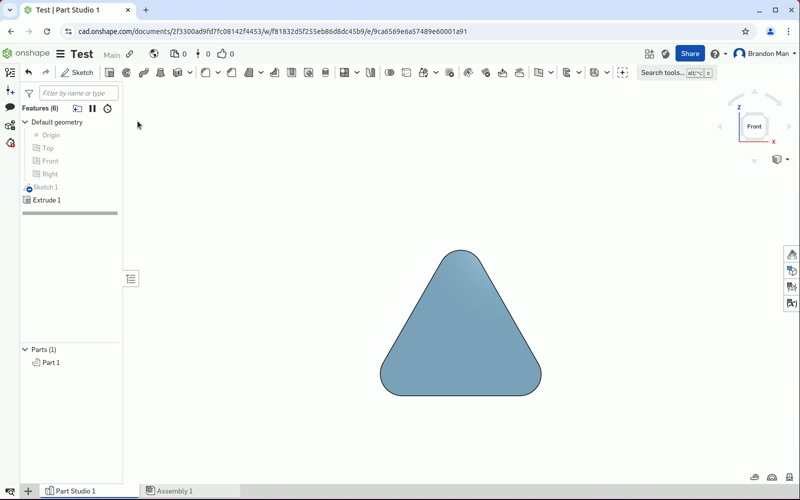
mouse_move(73, 189)
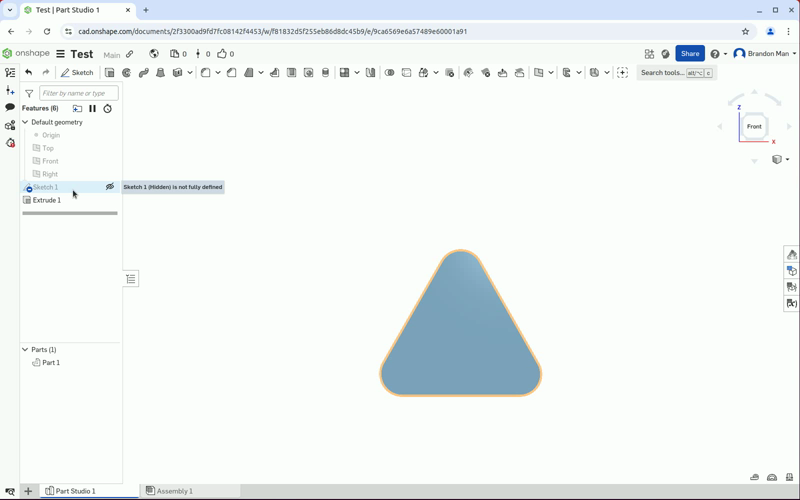
click(73, 189)
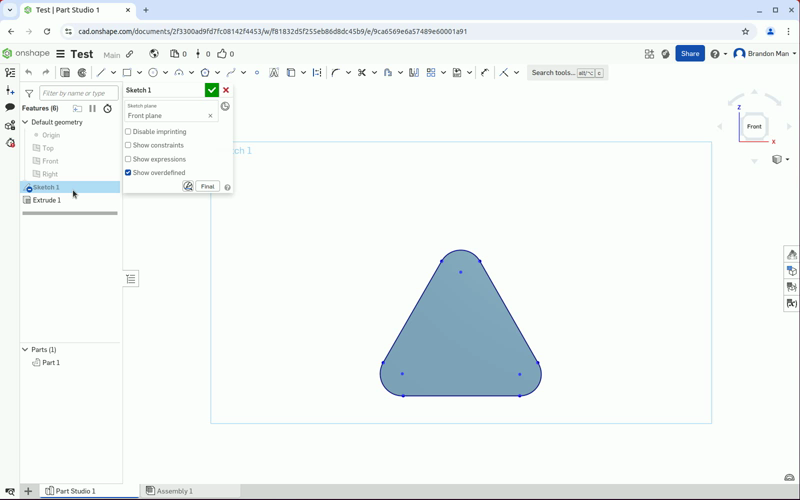
mouse_move(229, 92)
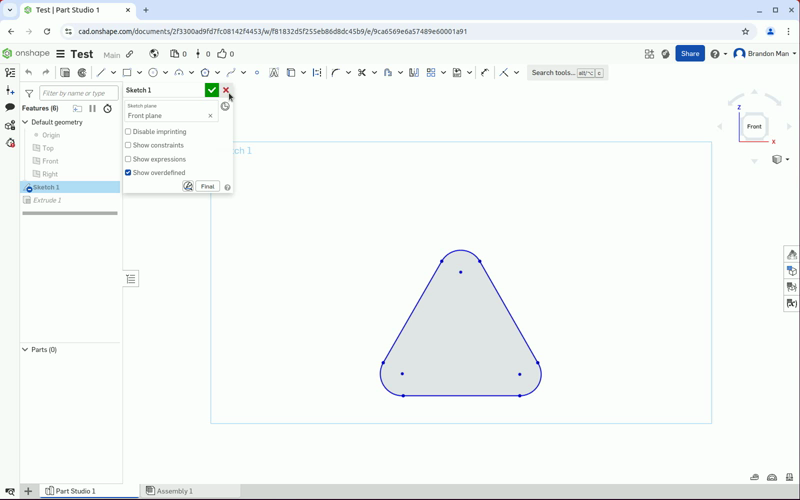
click(229, 92)
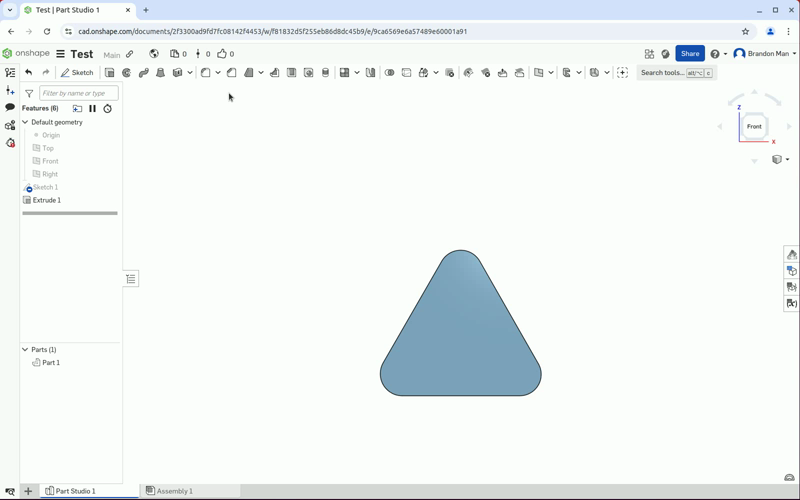
mouse_move(541, 75)
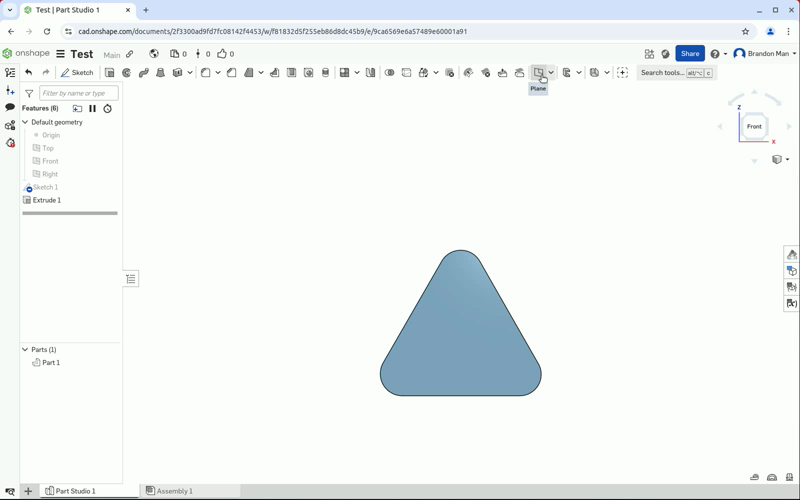
click(541, 75)
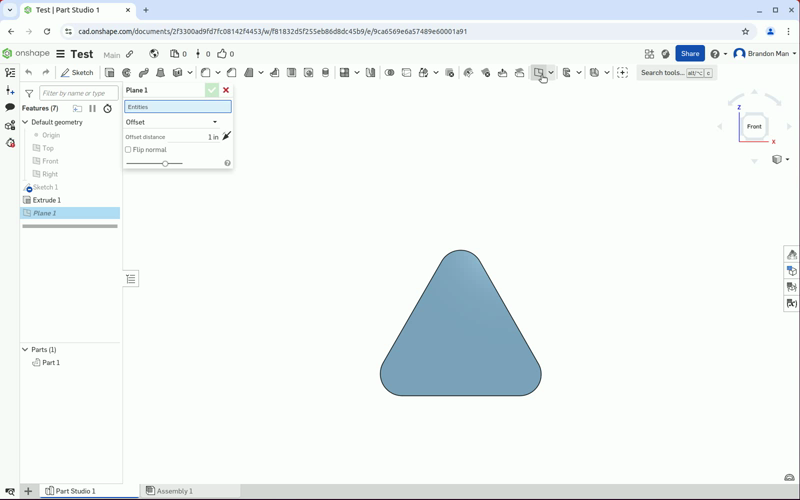
mouse_move(73, 163)
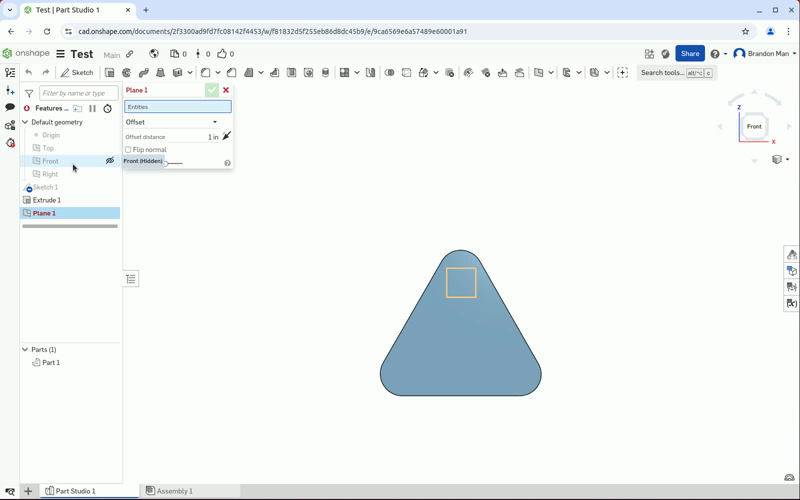
click(73, 163)
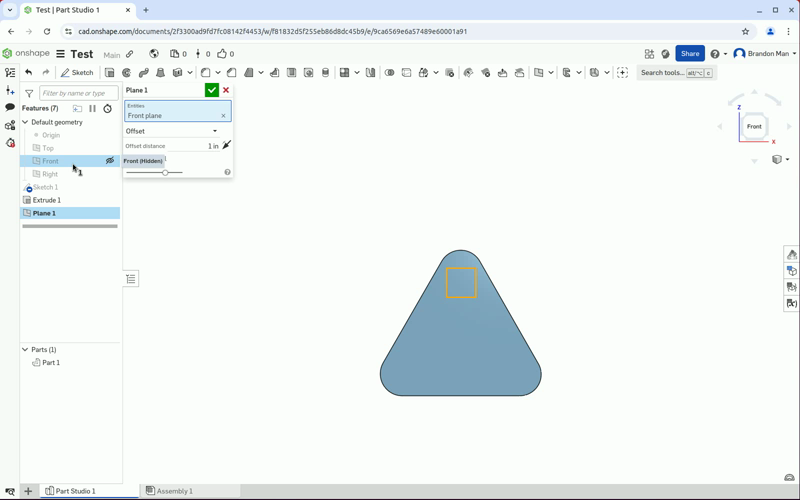
key(tab, 2)
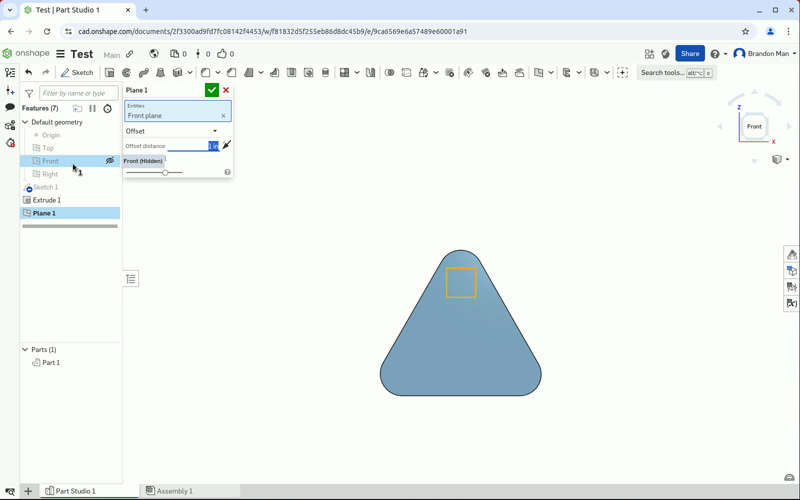
text(5.792)
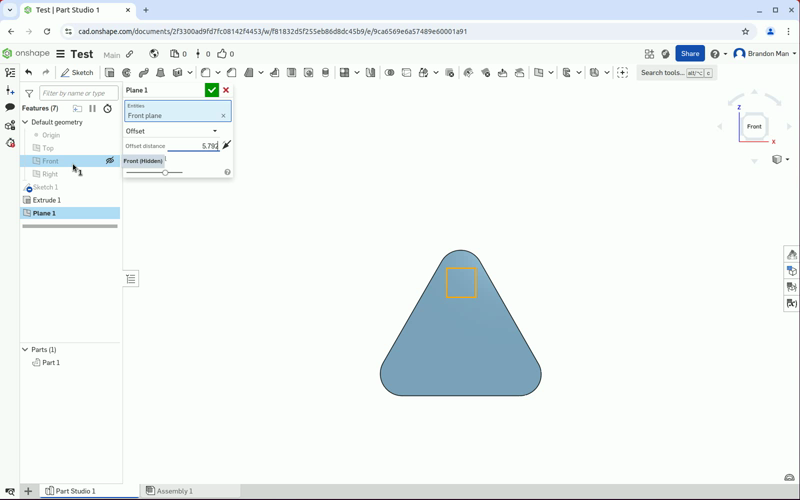
key(enter, 2)
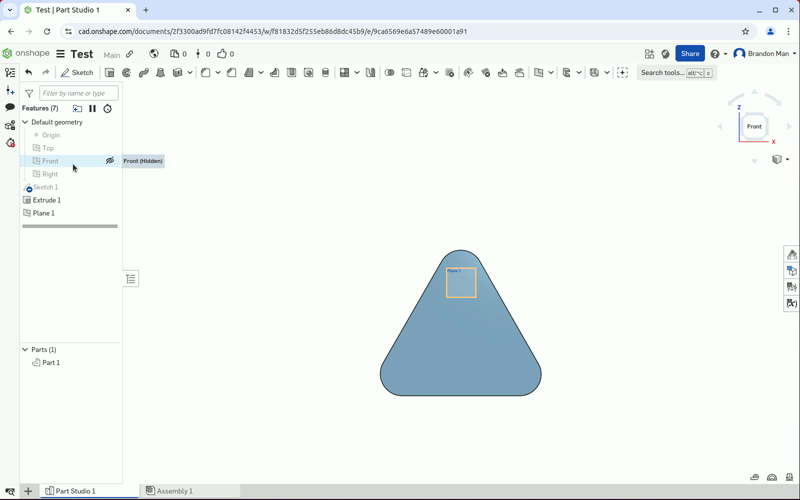
key(shift+s)
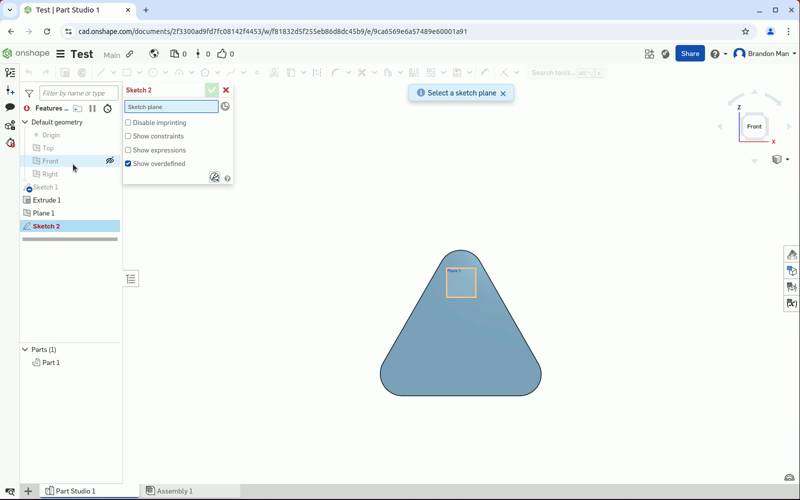
mouse_move(73, 215)
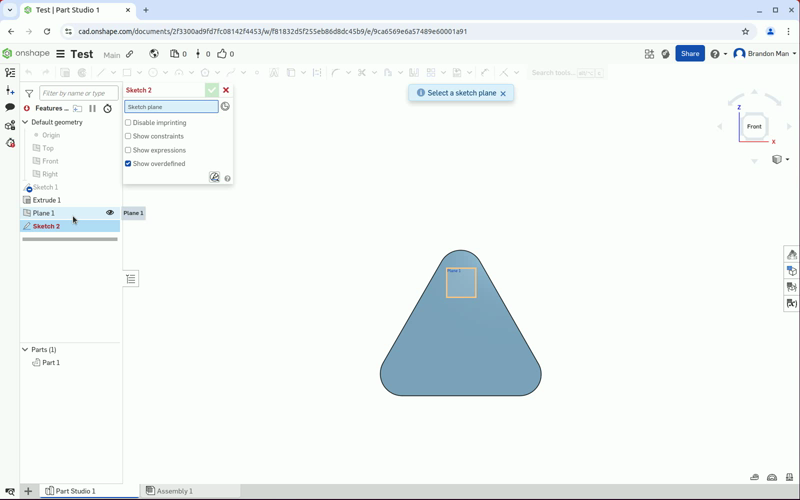
click(73, 215)
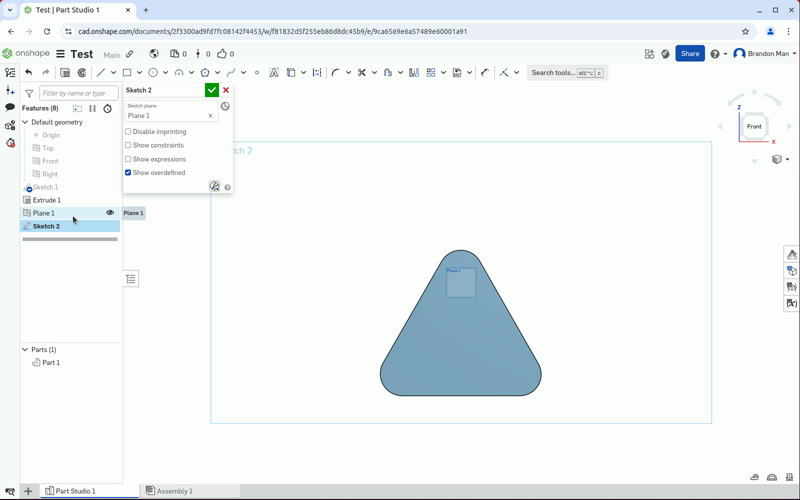
mouse_move(73, 352)
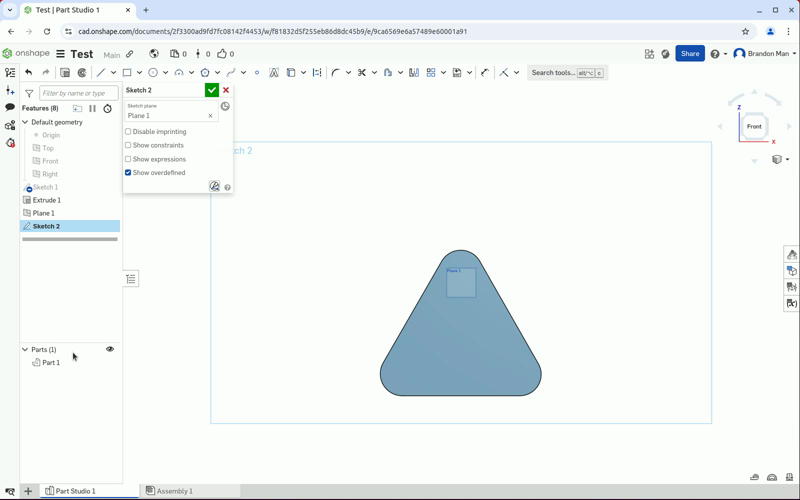
key(y)
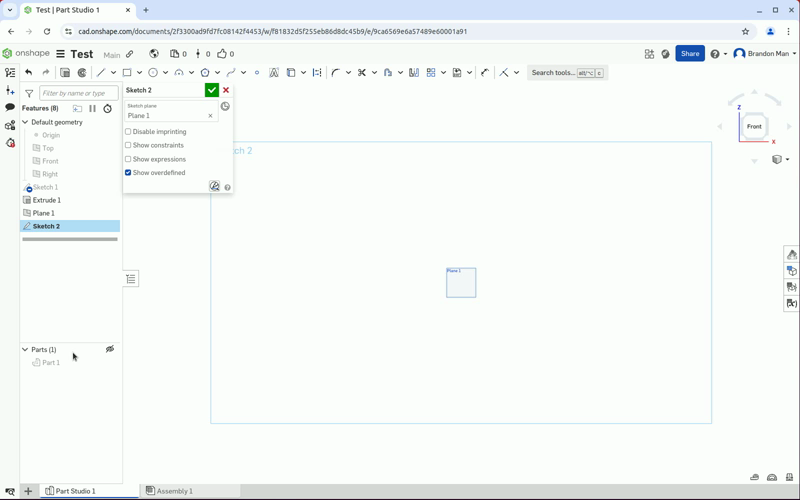
key(c)
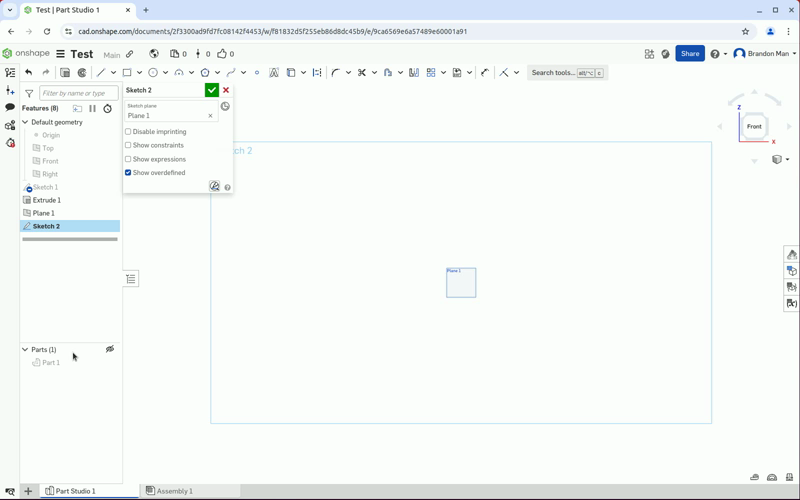
key_down(shift)
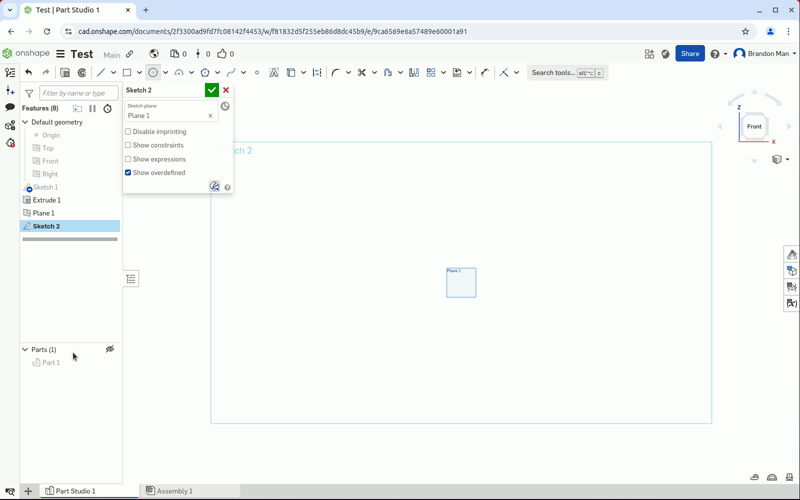
mouse_move(461, 339)
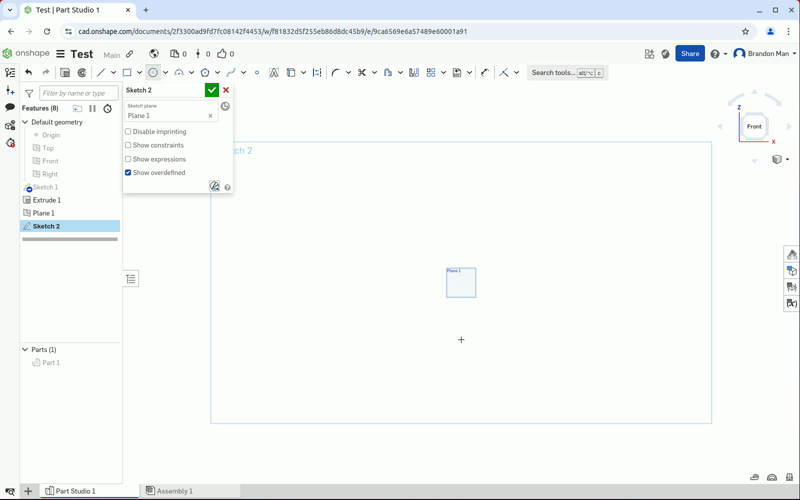
click(461, 339)
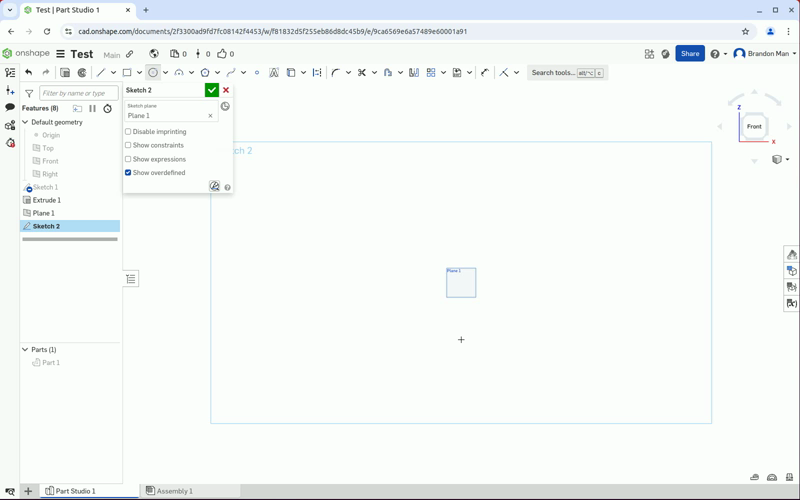
key_up(shift)
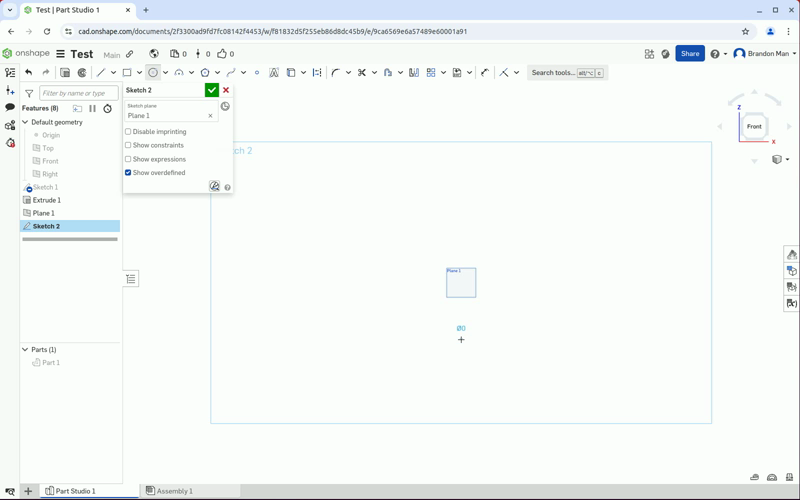
mouse_move(476, 339)
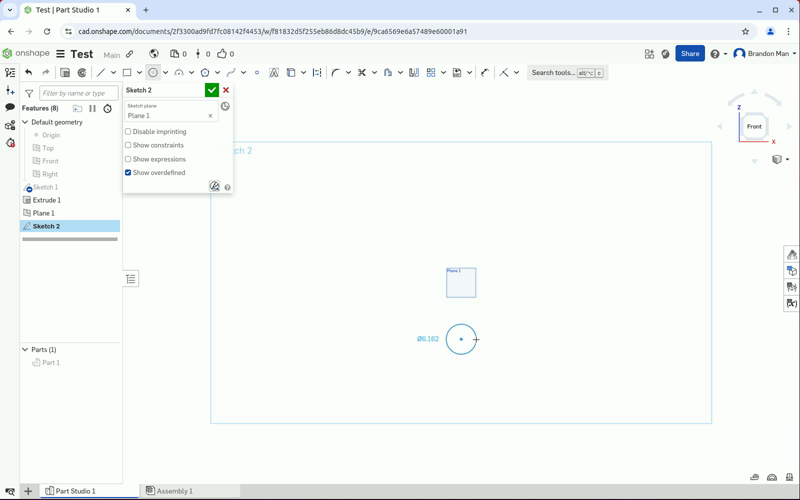
click(476, 339)
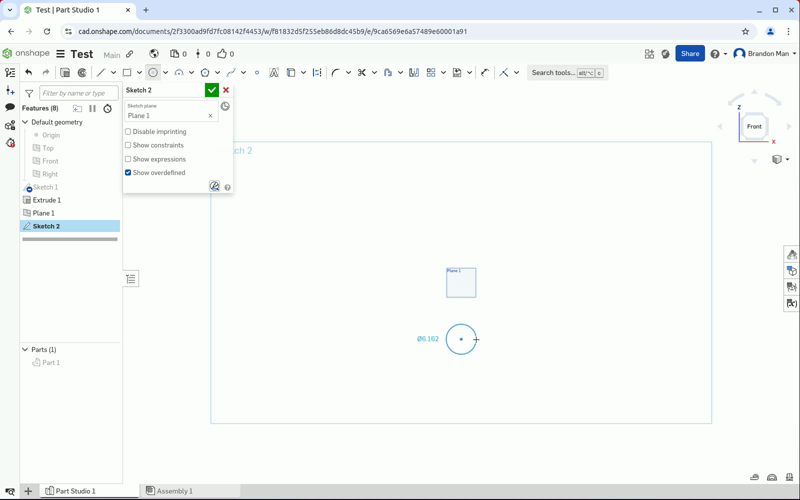
key(esc)
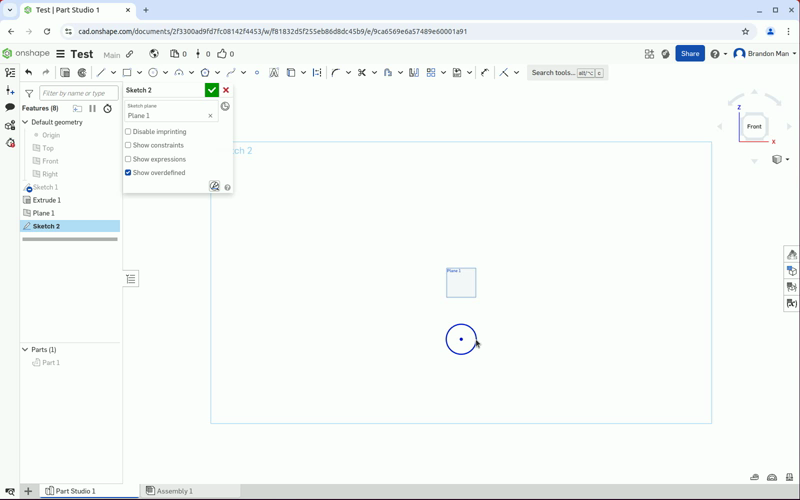
mouse_move(464, 337)
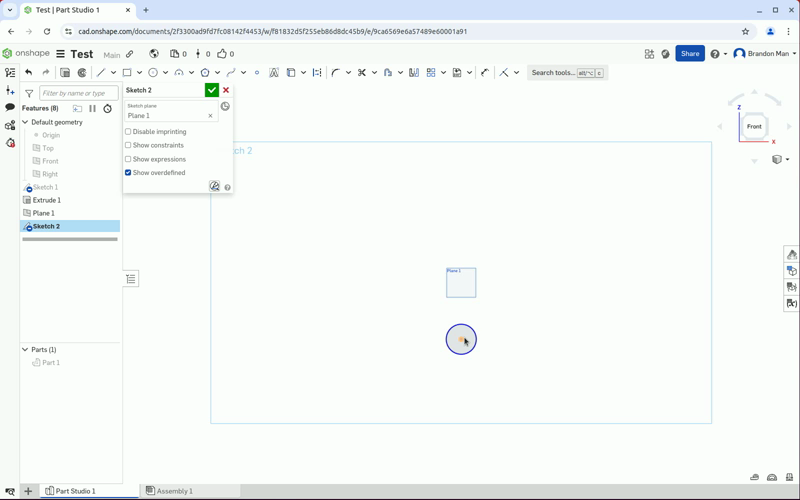
scroll(6)
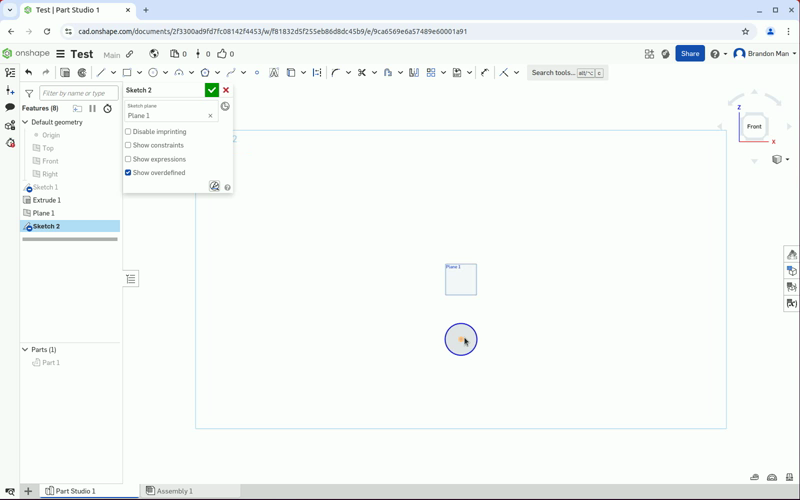
scroll(6)
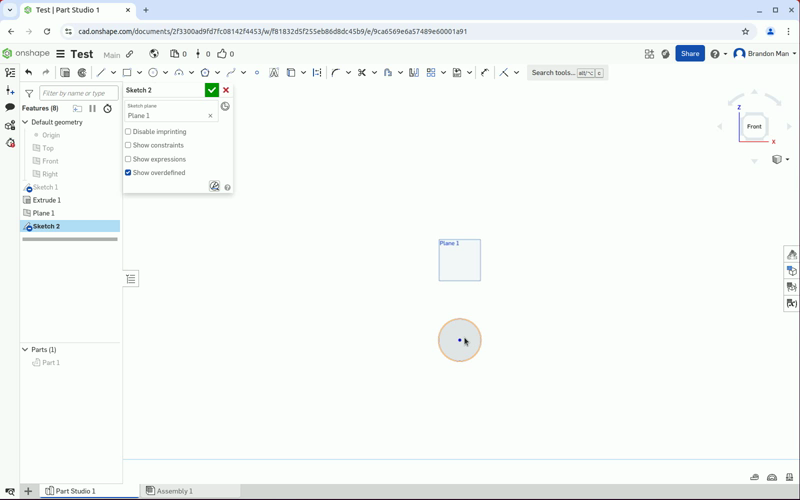
scroll(6)
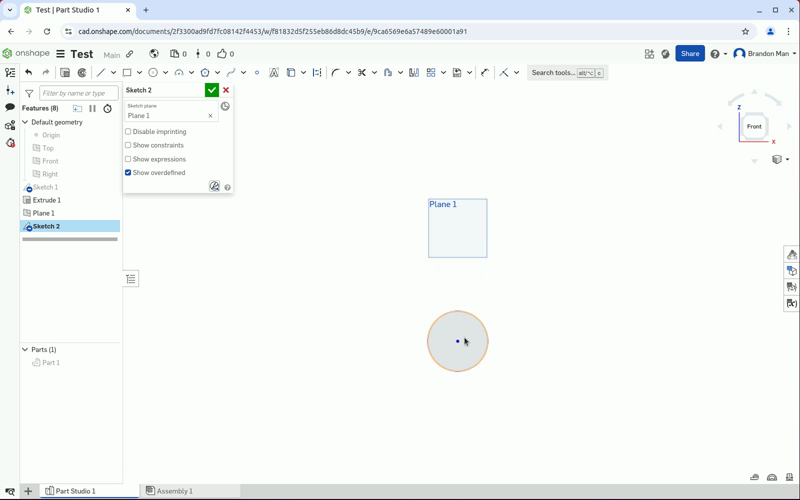
scroll(6)
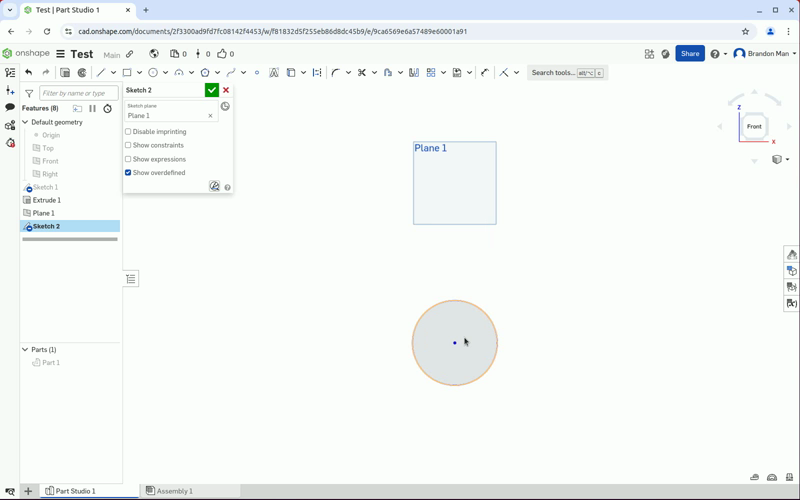
scroll(6)
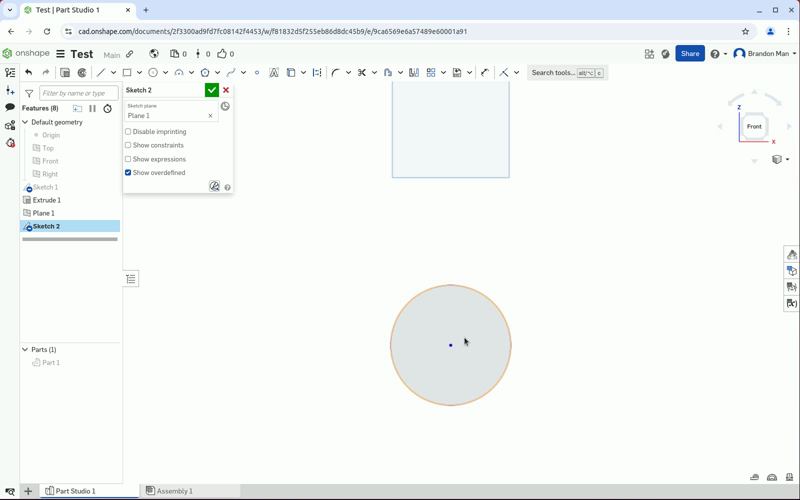
scroll(6)
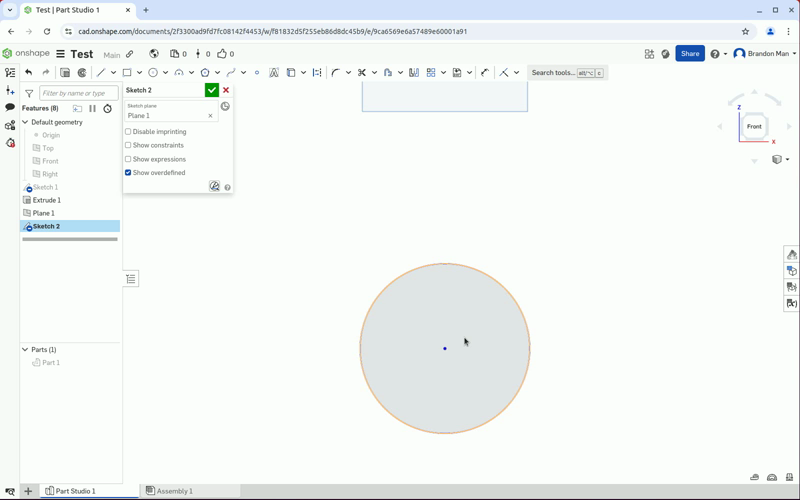
scroll(6)
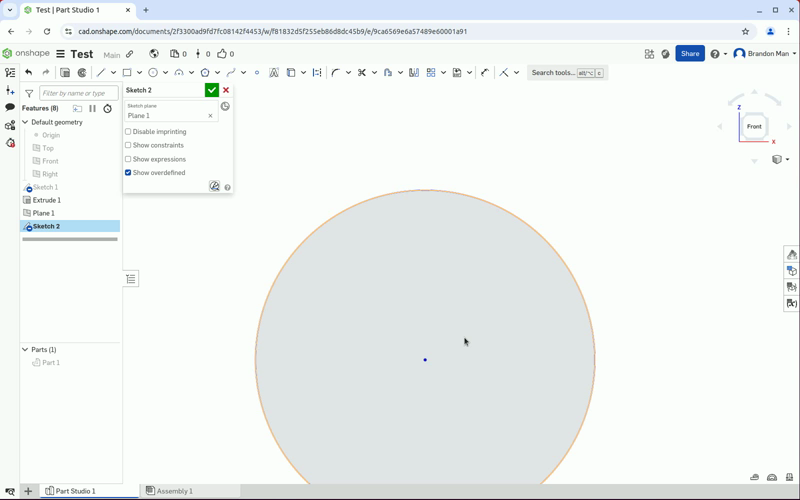
click(464, 337)
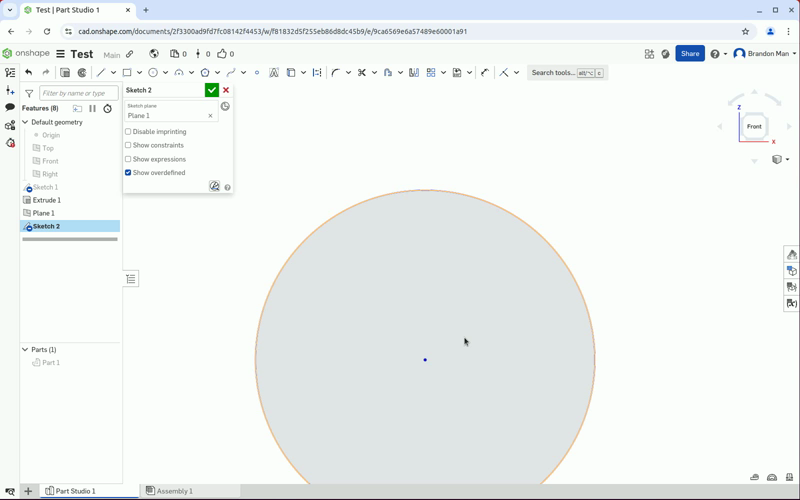
scroll(-6)
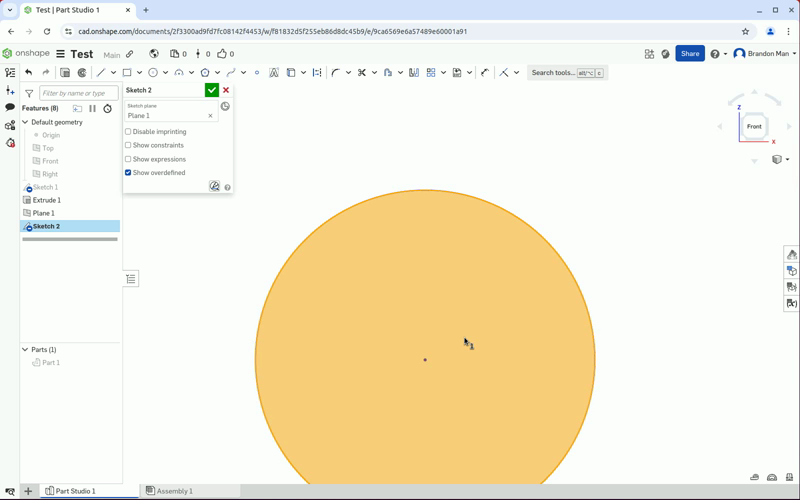
scroll(-6)
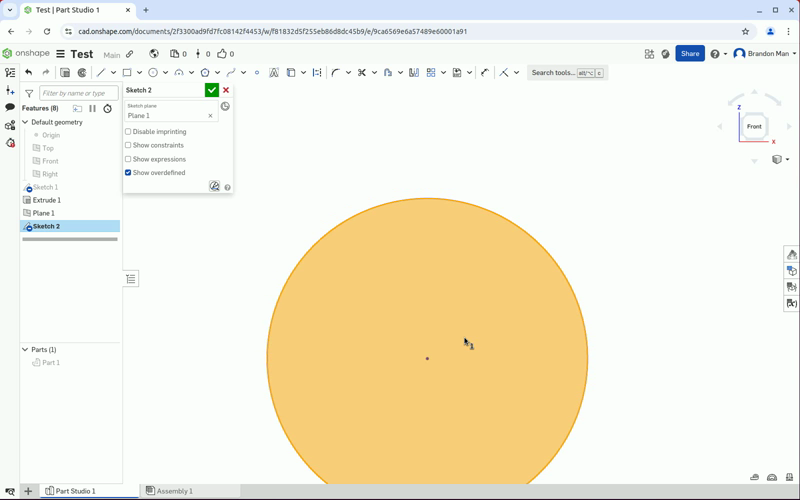
scroll(-6)
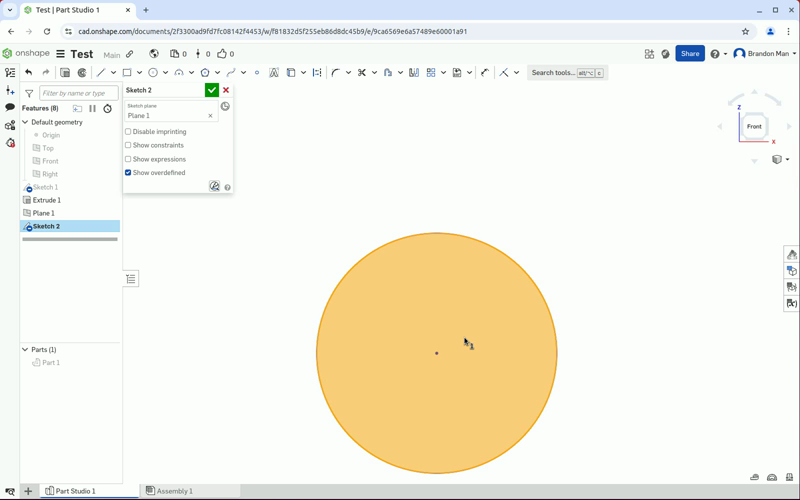
scroll(-6)
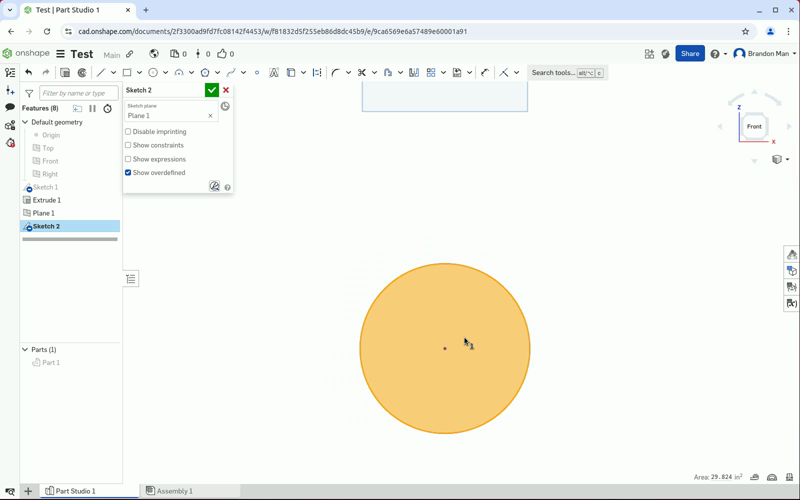
scroll(-6)
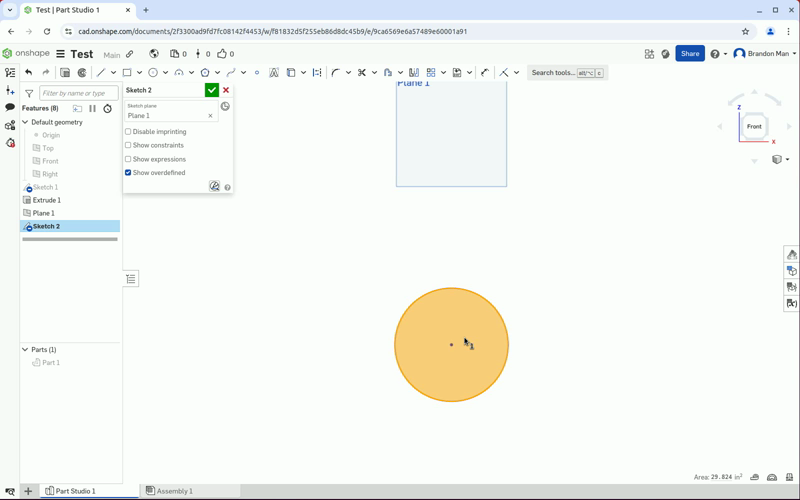
scroll(-6)
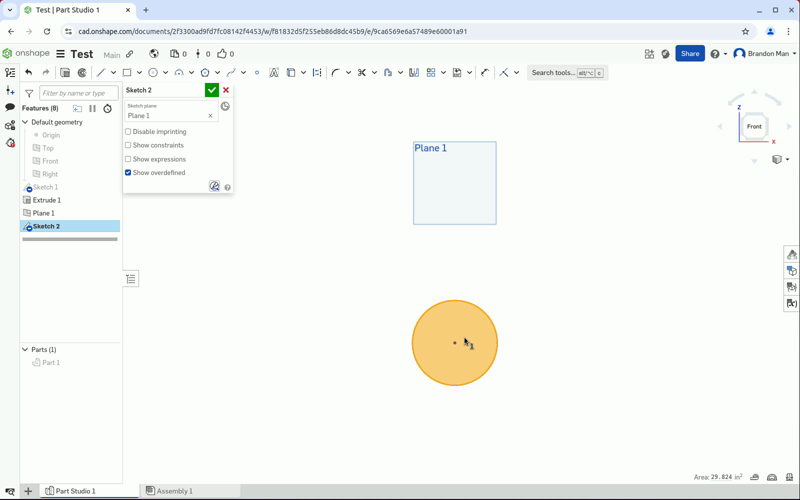
scroll(-6)
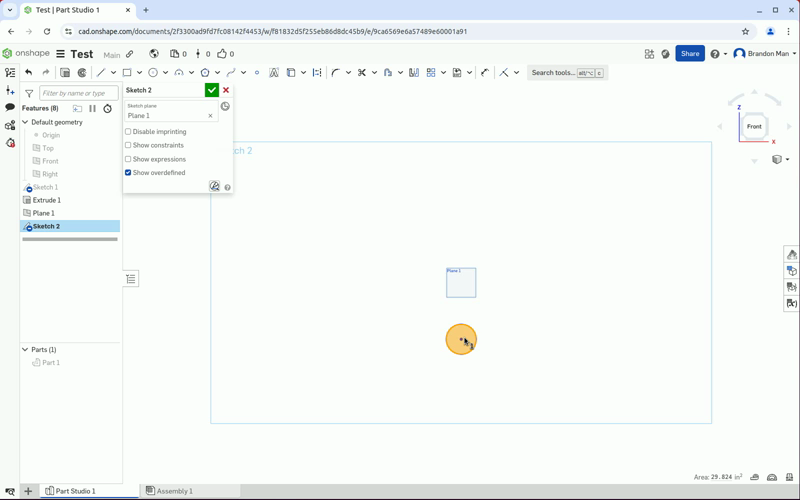
mouse_move(73, 352)
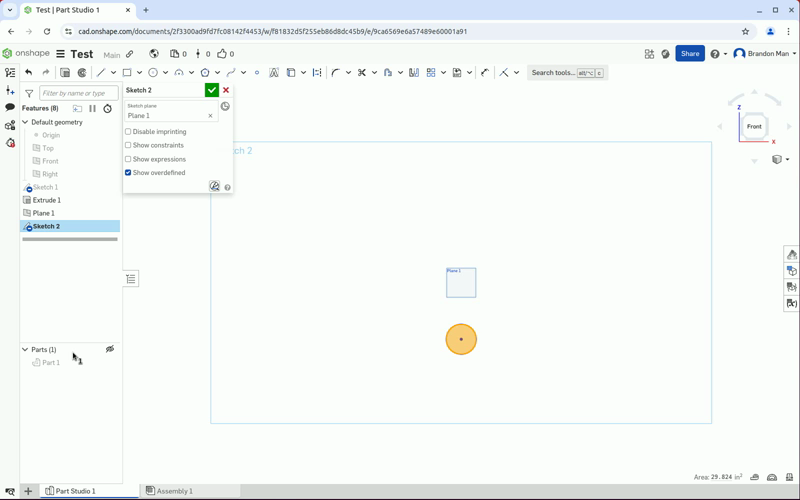
key(shift+y)
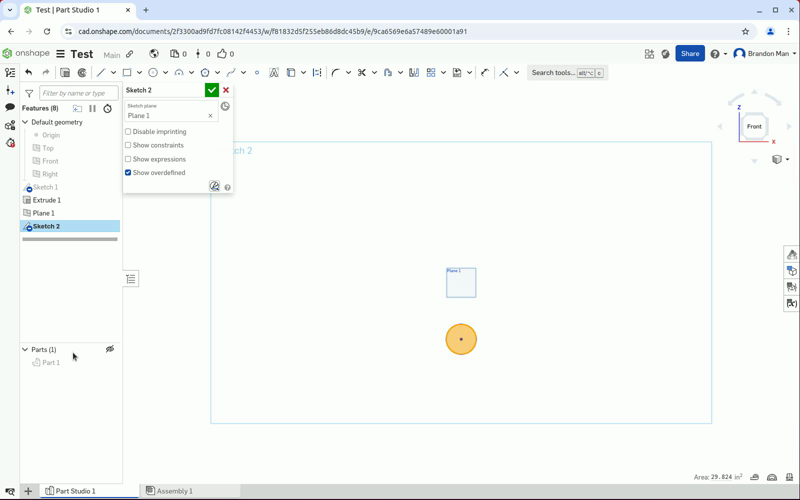
key(shift+e)
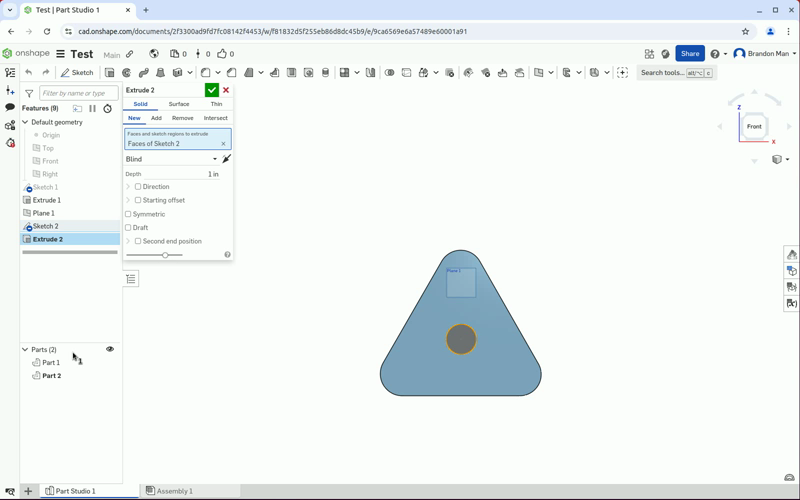
mouse_move(143, 106)
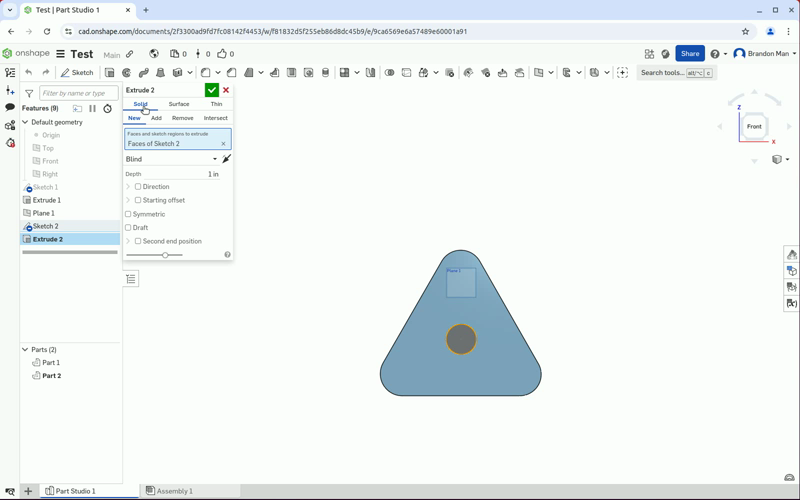
click(143, 106)
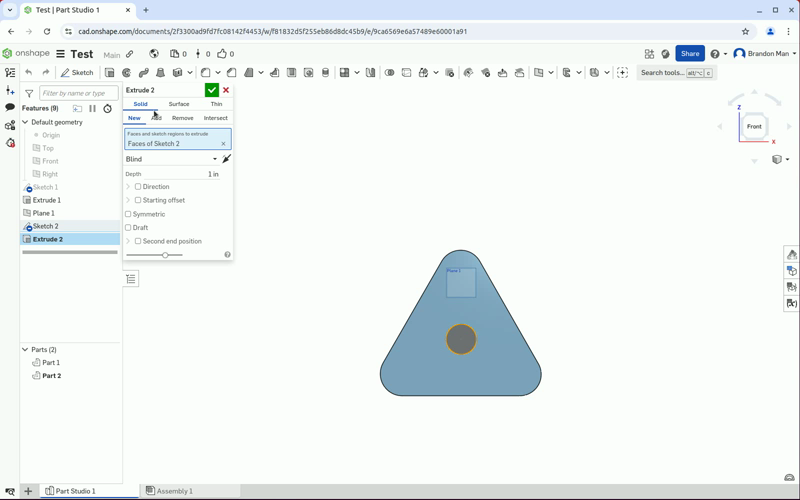
mouse_move(186, 120)
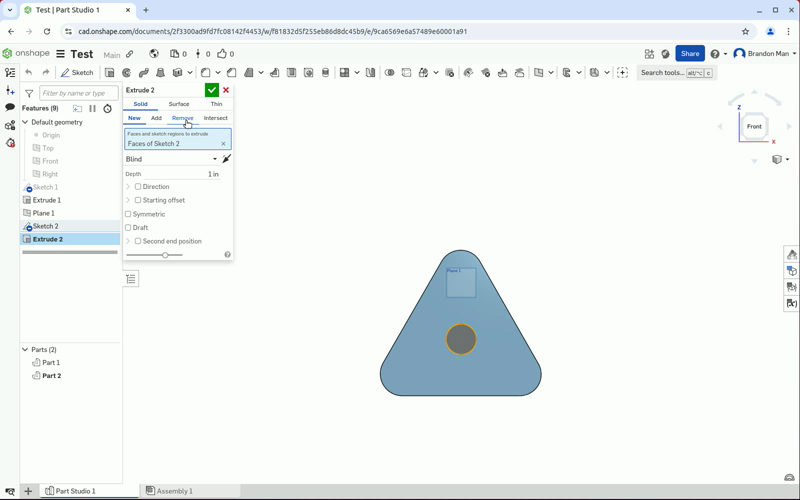
click(186, 120)
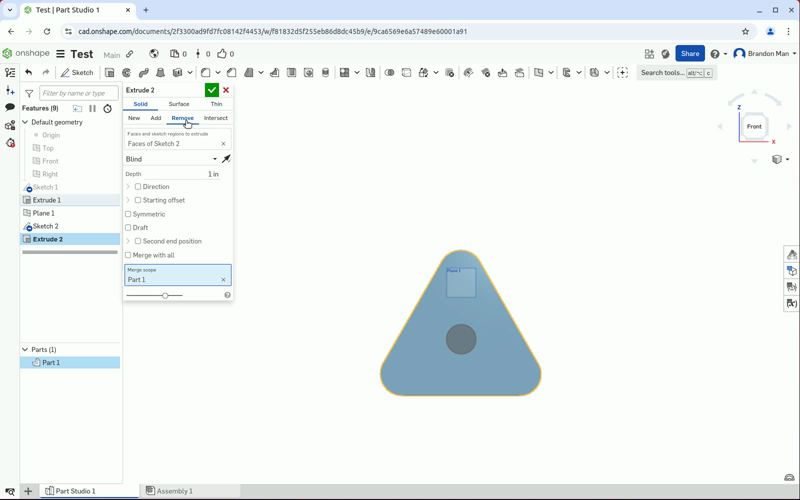
key(tab, 4)
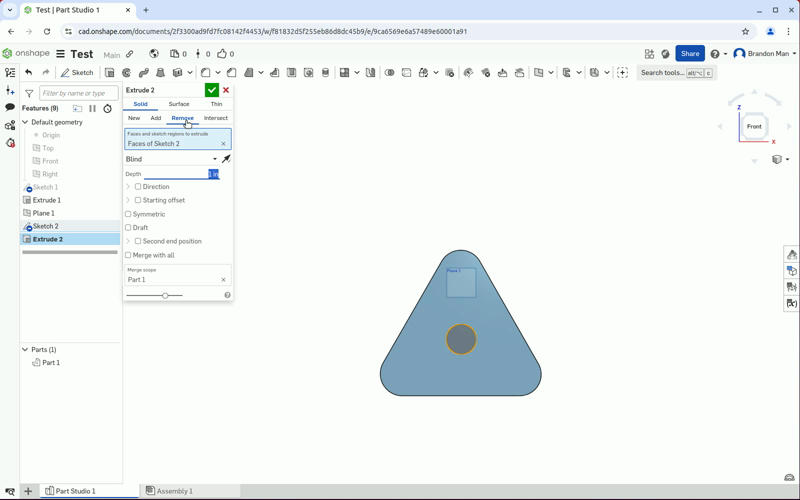
text(11.313)
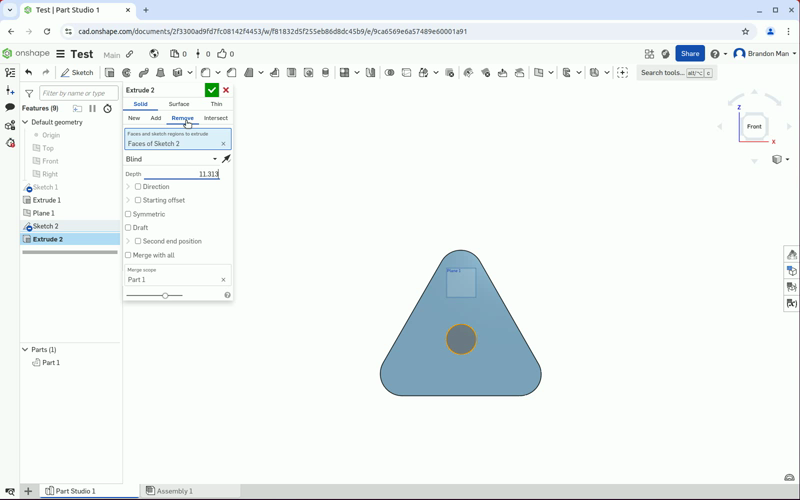
key(tab, 6)
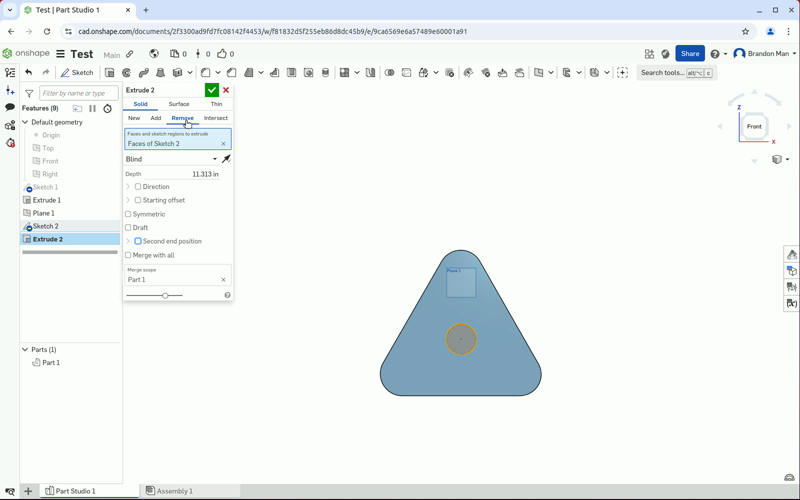
key(space)
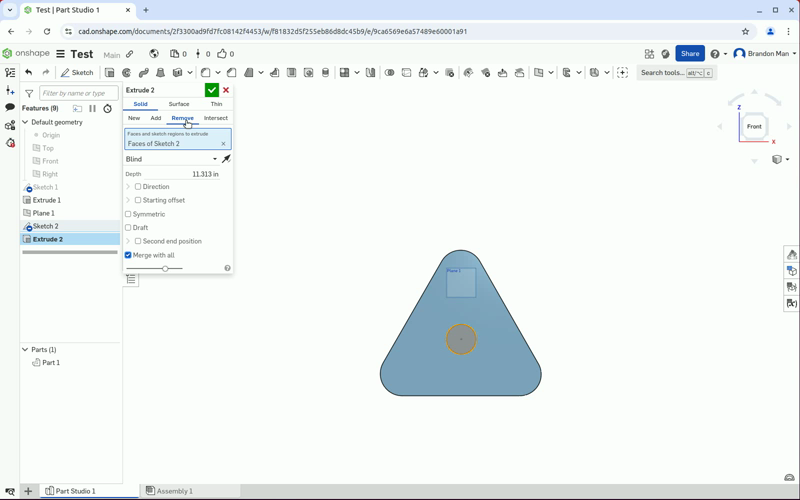
key(enter)
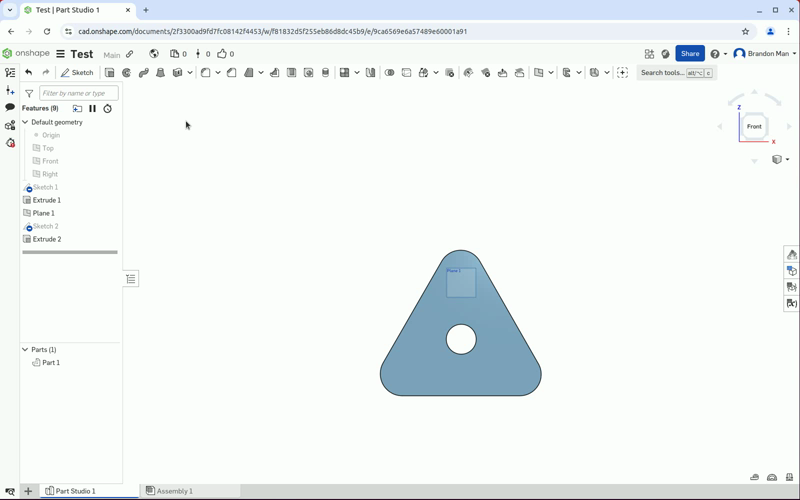
key(shift+h)
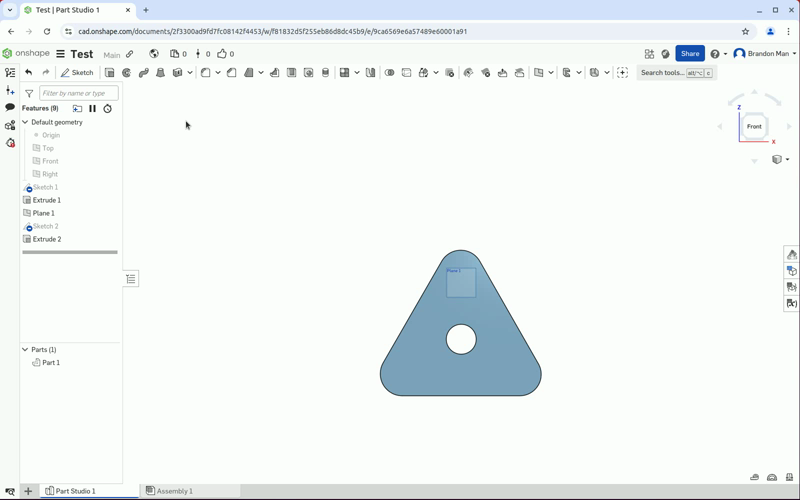
key(shift+h)
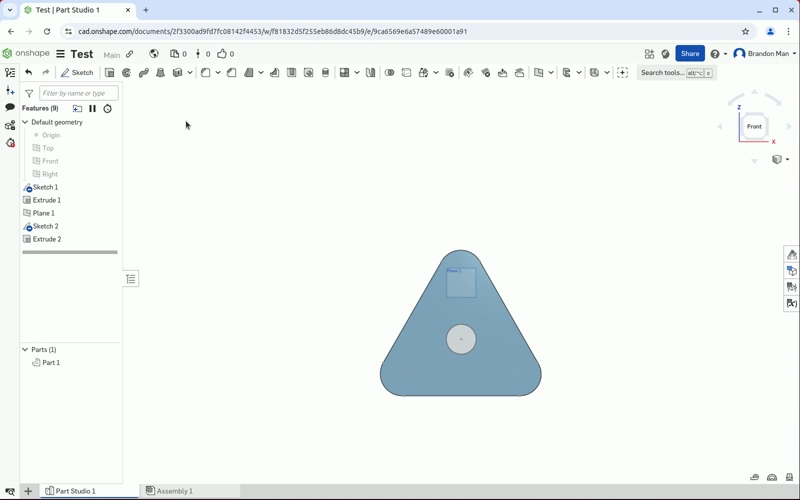
key(shift+7)
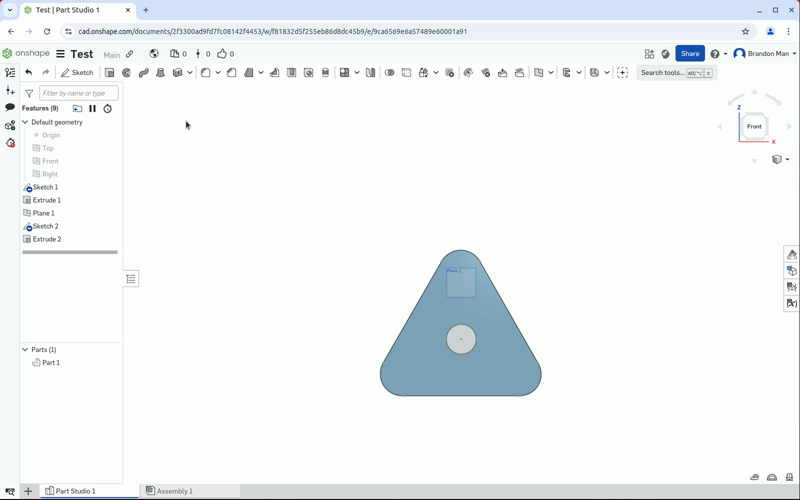
key(left, 2)
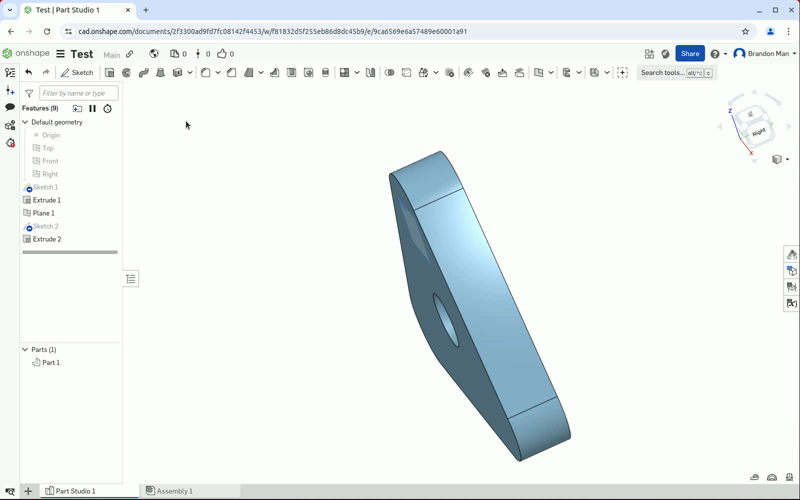
key(down, 2)
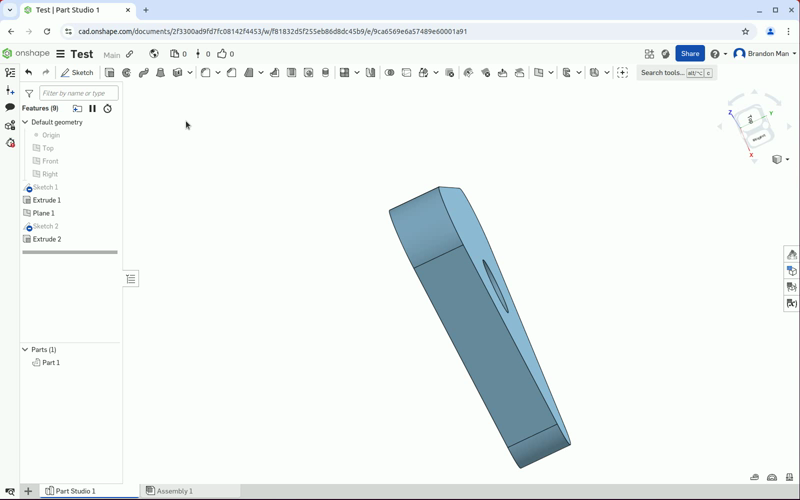
key(up, 2)
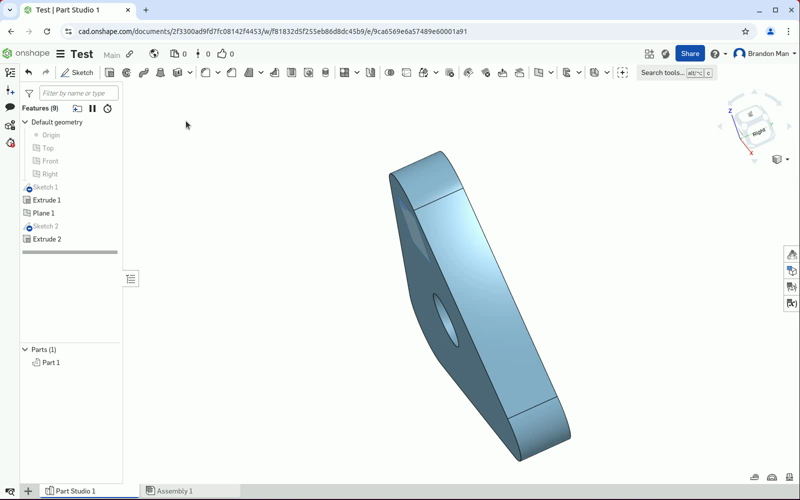
key(right, 2)
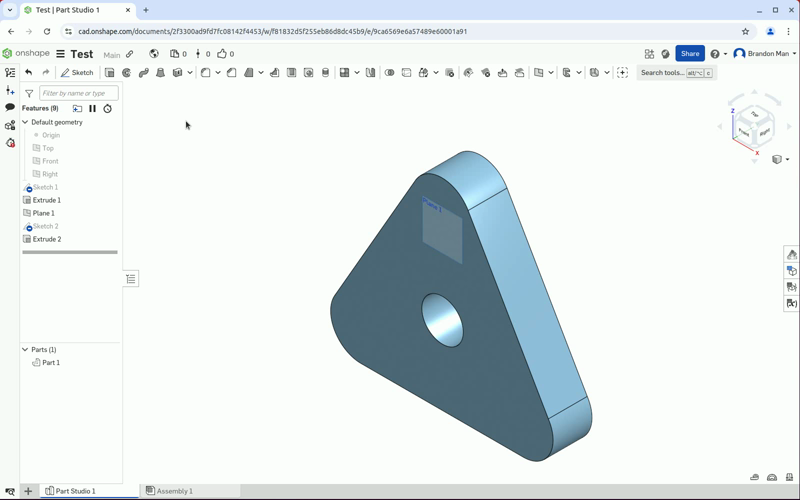
mouse_move(73, 189)
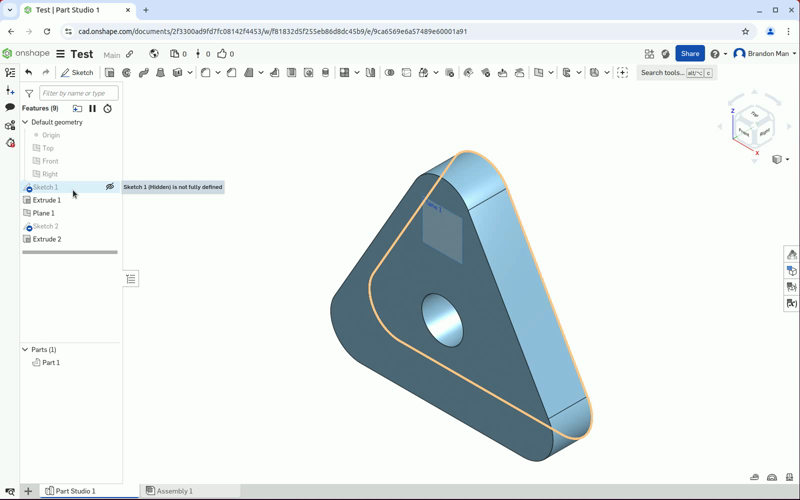
click(73, 189)